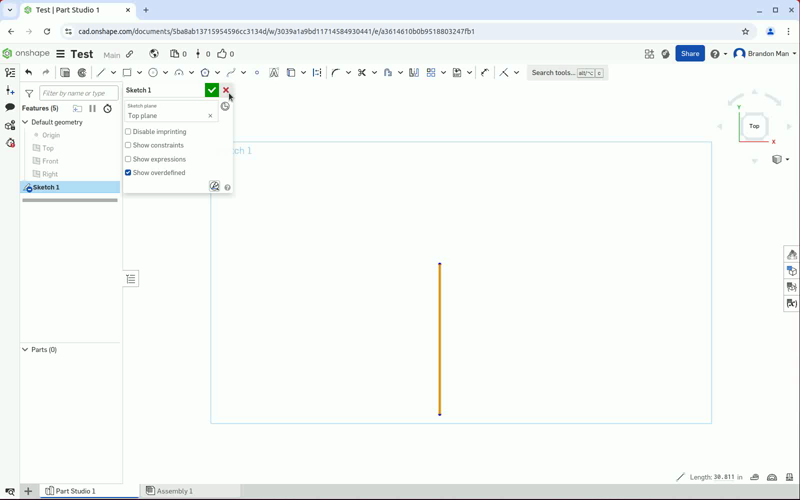
key(shift+h)
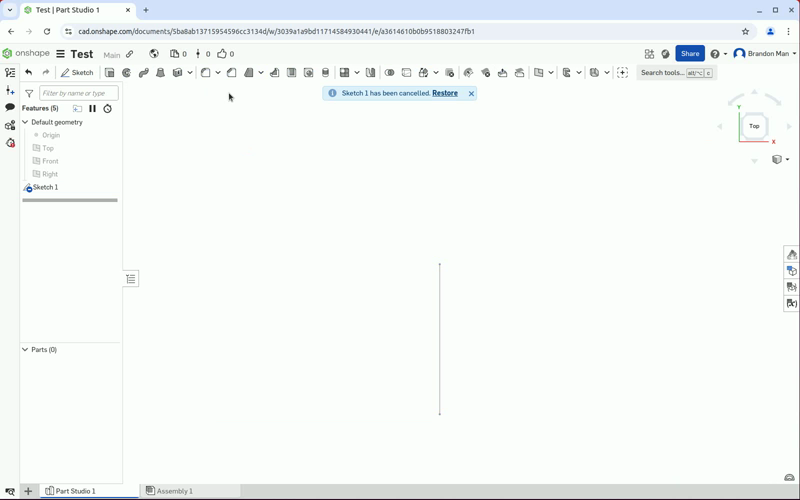
key(shift+s)
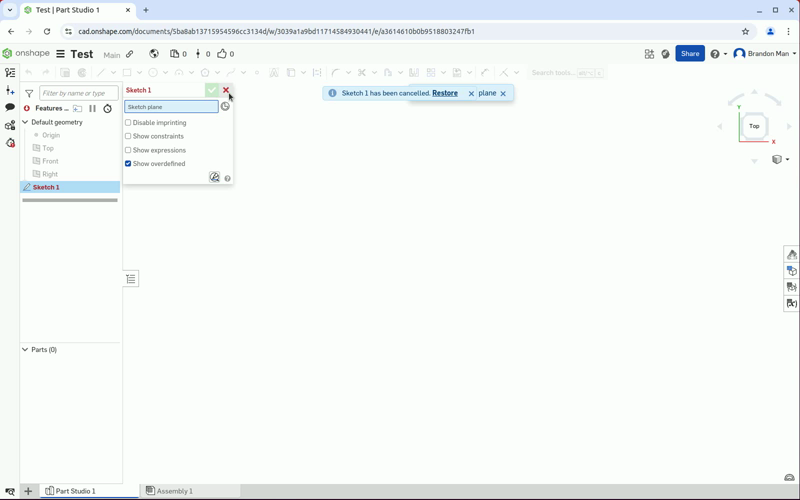
mouse_move(73, 150)
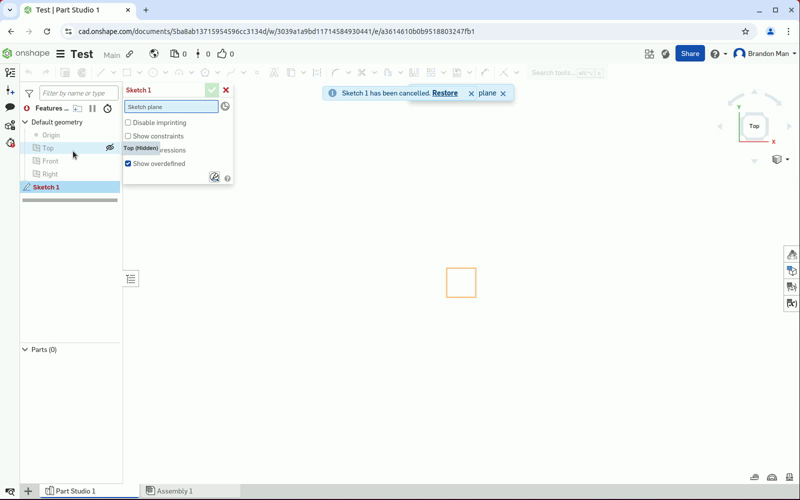
click(73, 150)
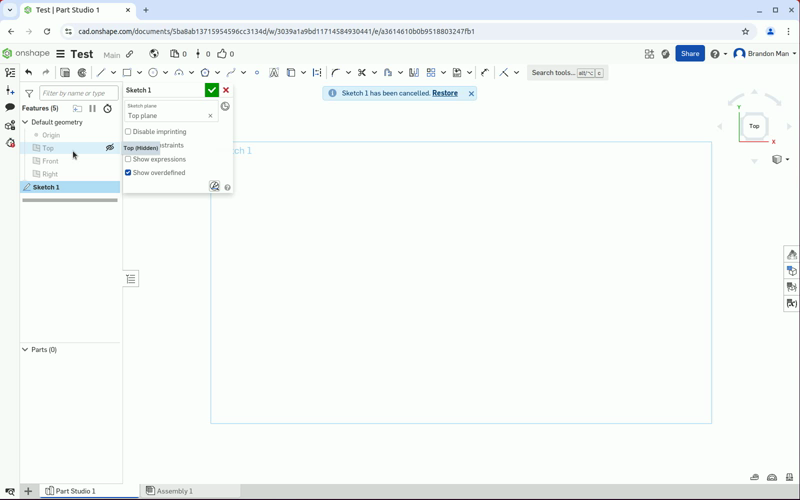
mouse_move(73, 352)
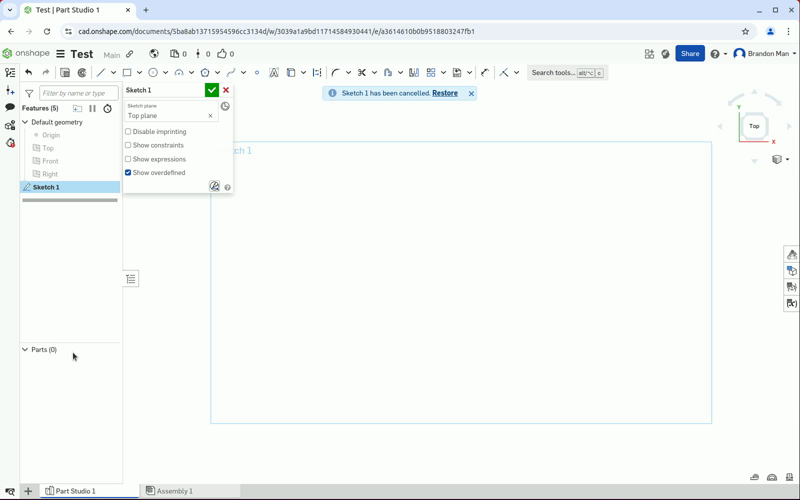
key(y)
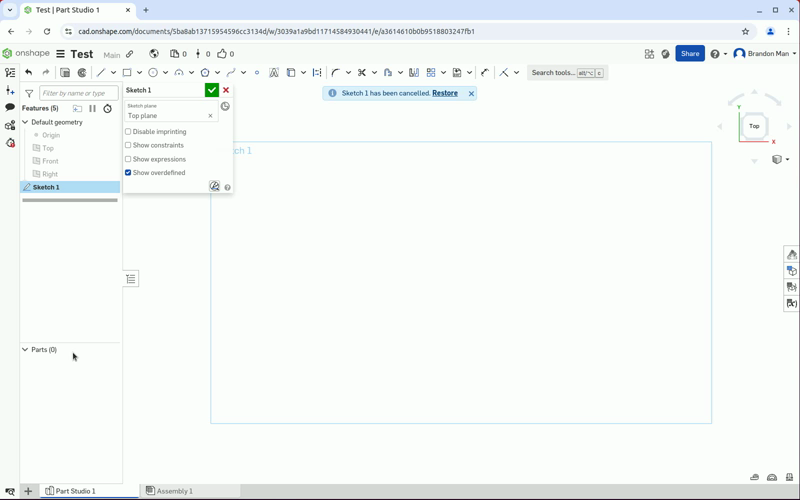
key(c)
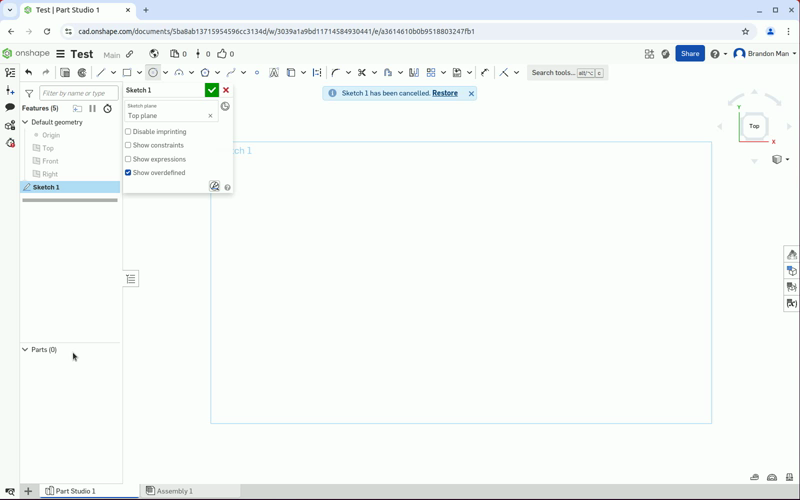
key_down(shift)
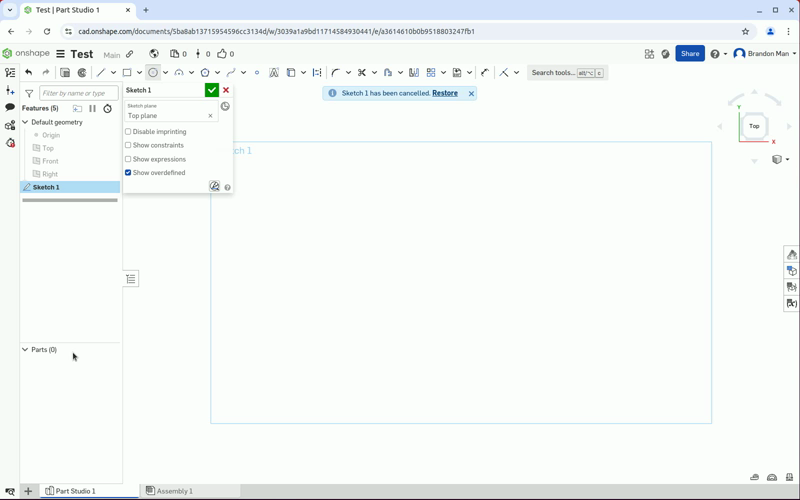
mouse_move(461, 282)
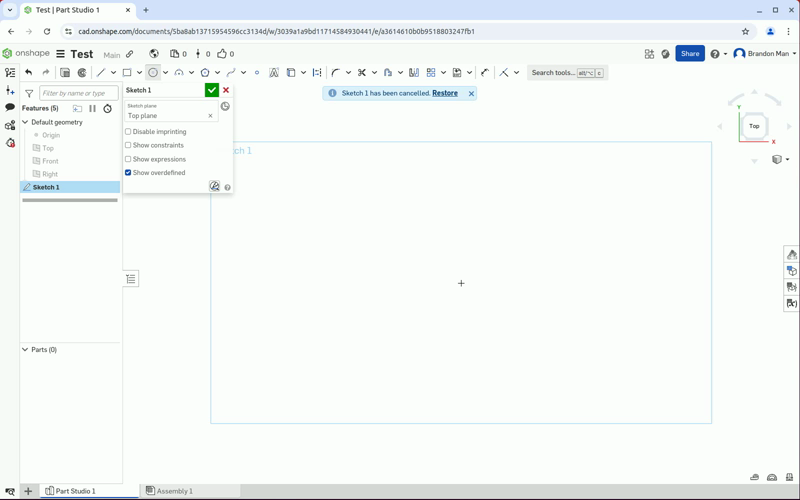
click(461, 282)
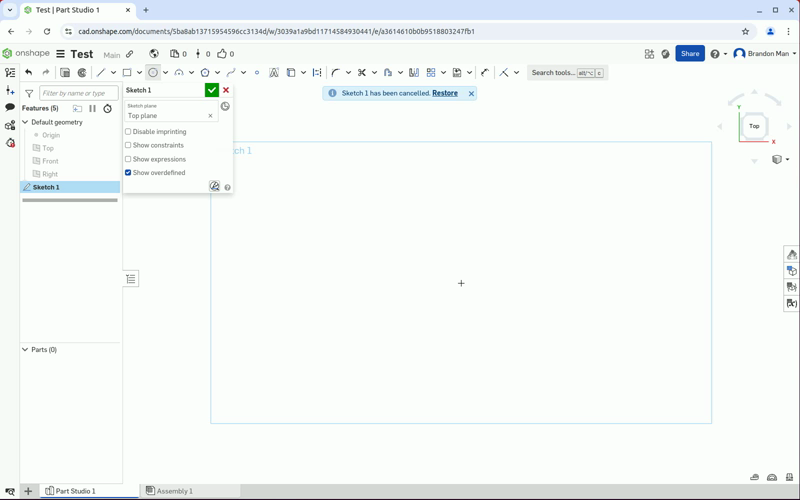
key_up(shift)
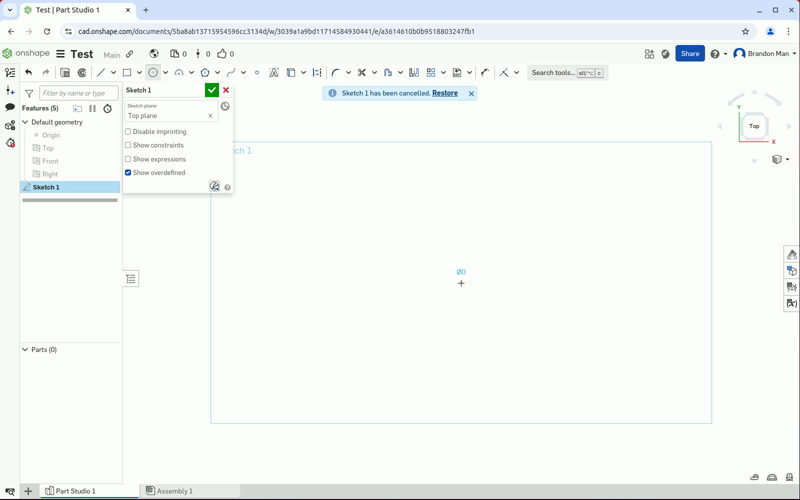
mouse_move(499, 282)
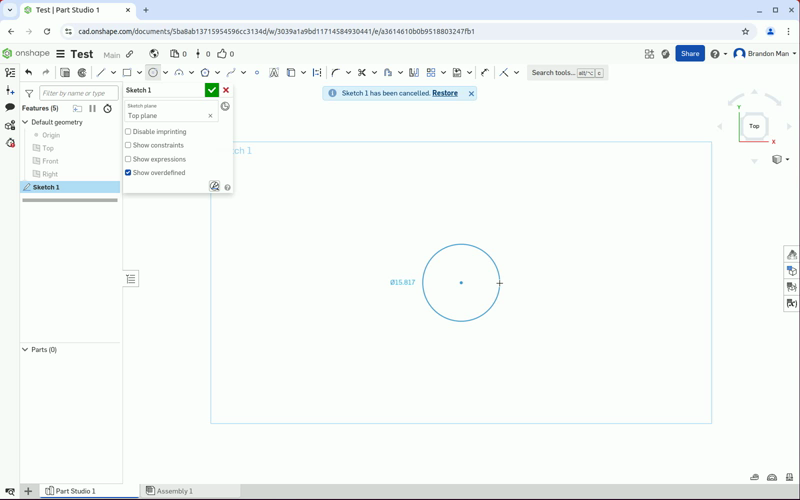
click(499, 282)
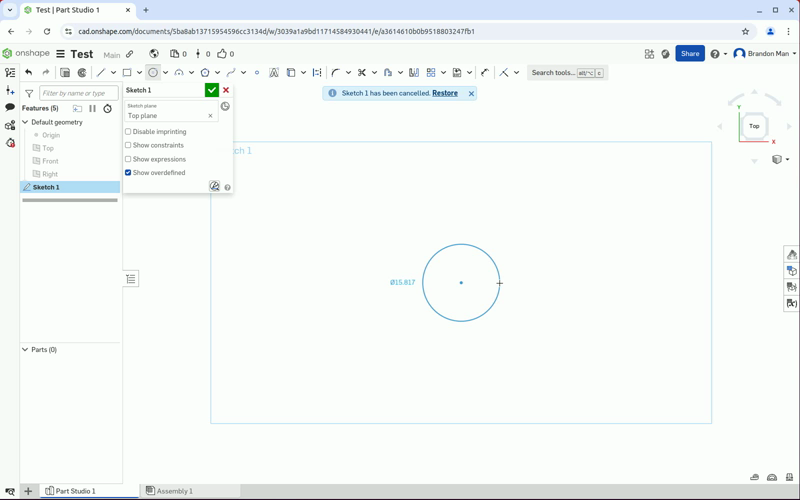
key(esc)
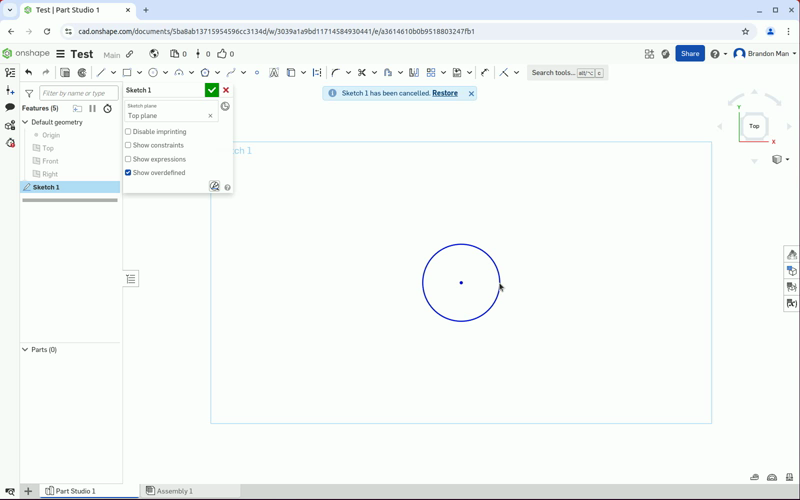
mouse_move(441, 310)
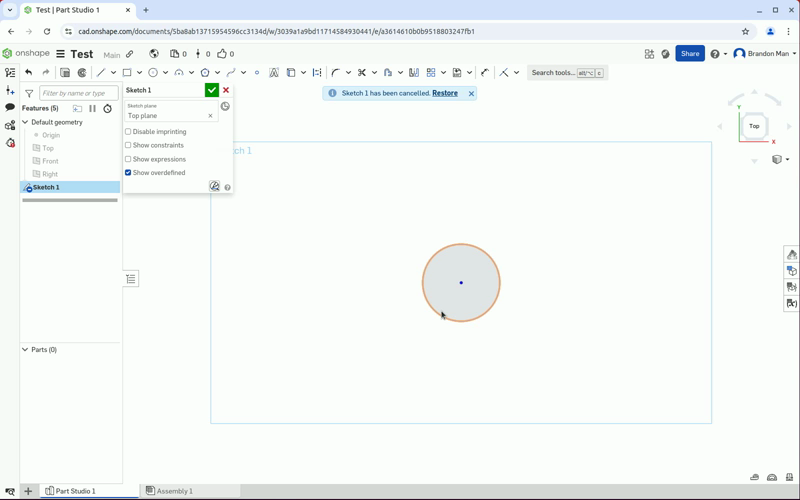
click(441, 310)
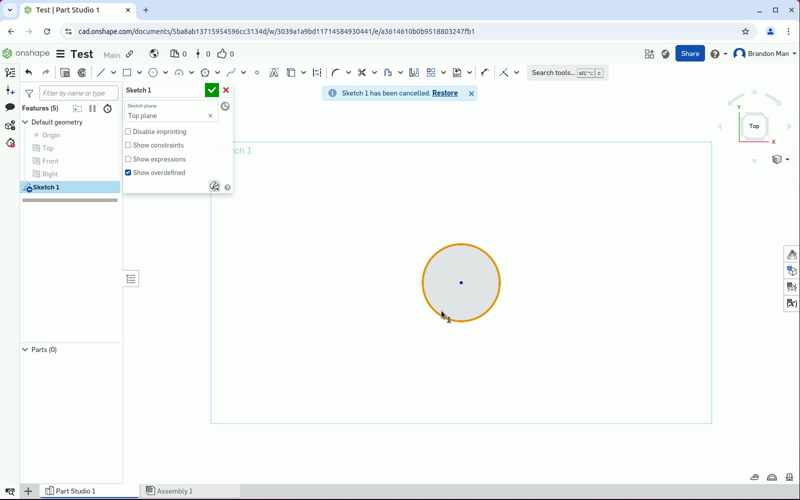
mouse_move(73, 352)
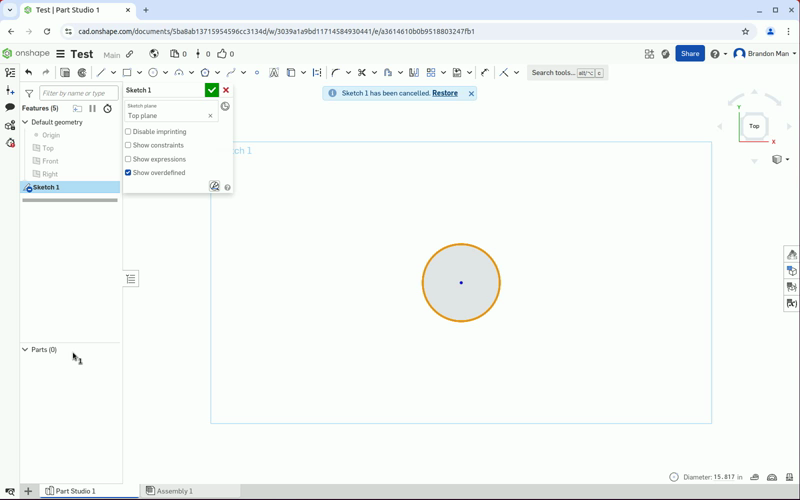
key(shift+y)
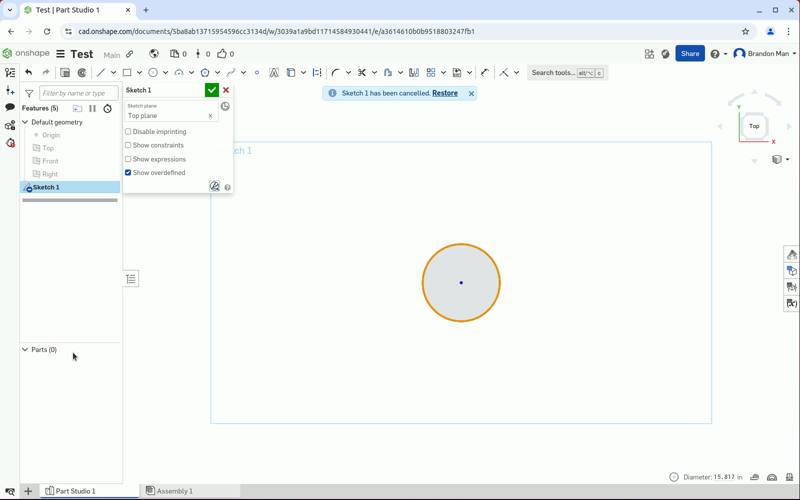
key(shift+e)
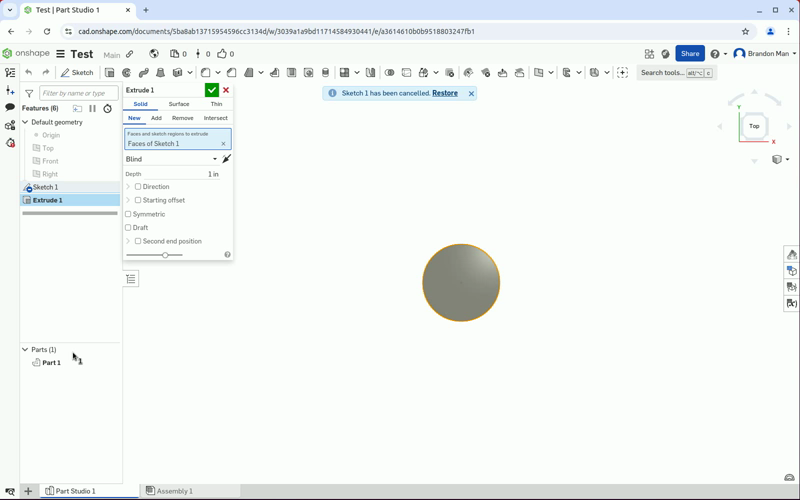
mouse_move(143, 106)
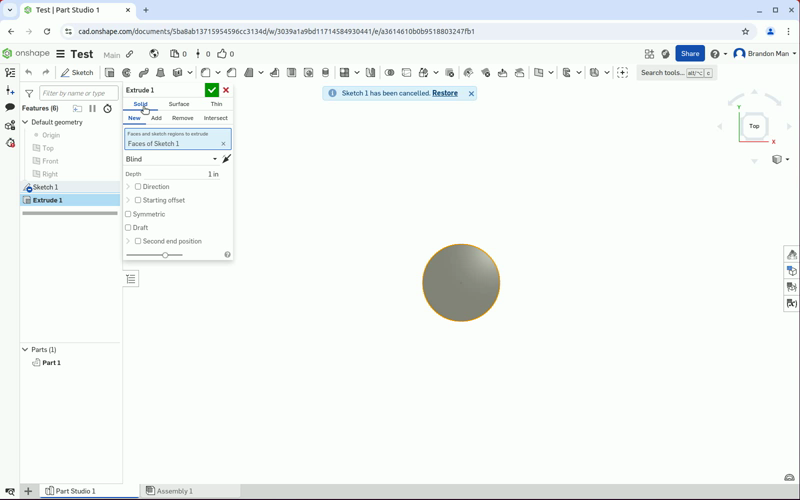
click(143, 106)
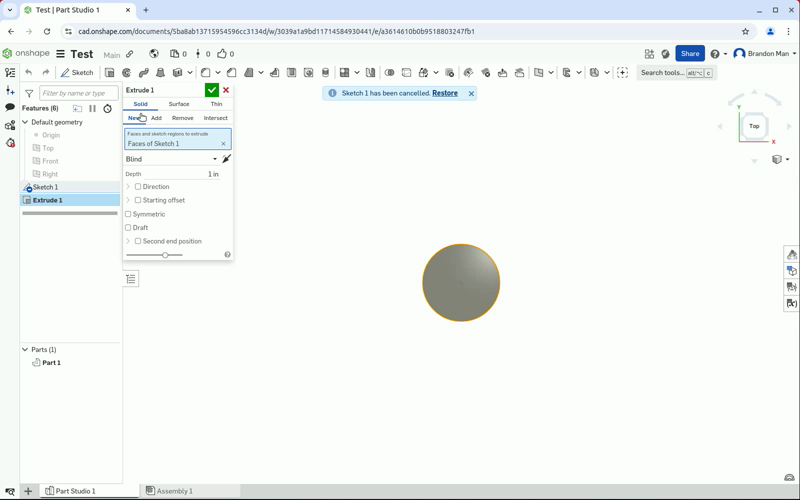
mouse_move(137, 120)
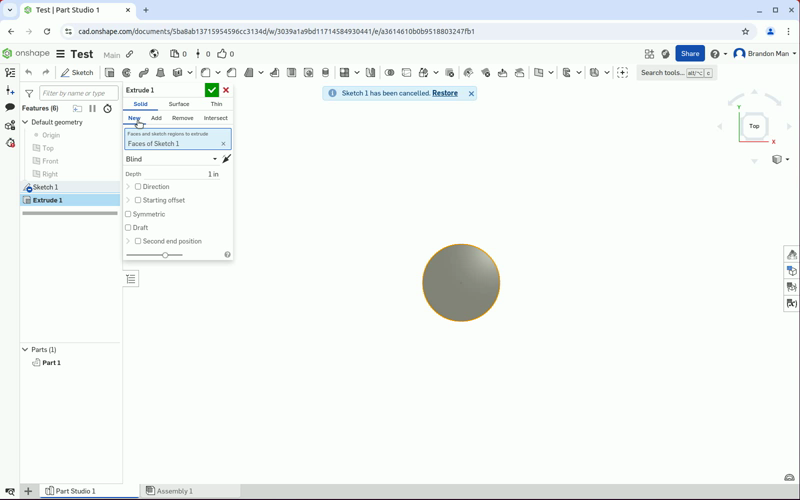
click(137, 120)
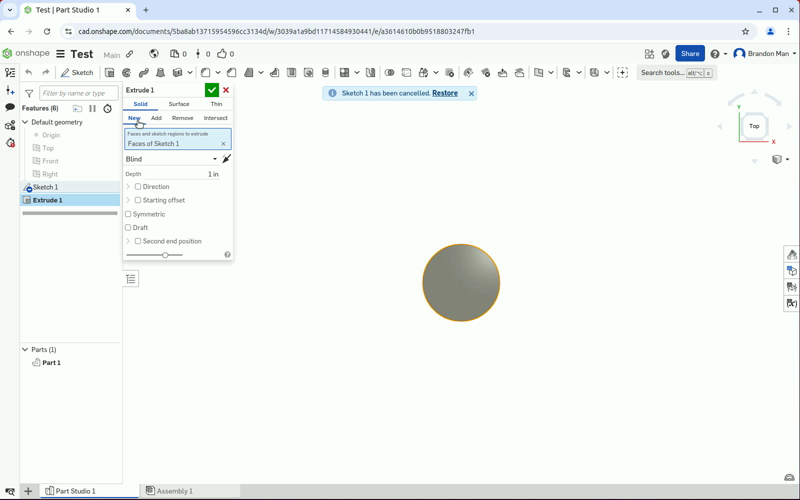
key(tab, 4)
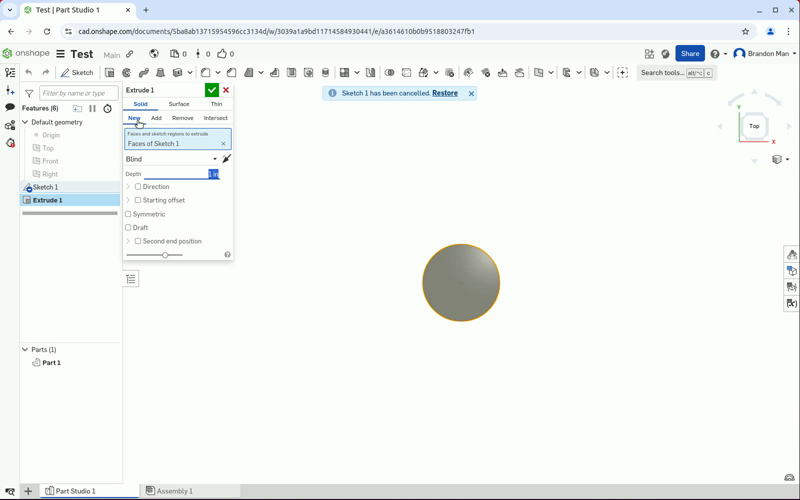
text(0.722)
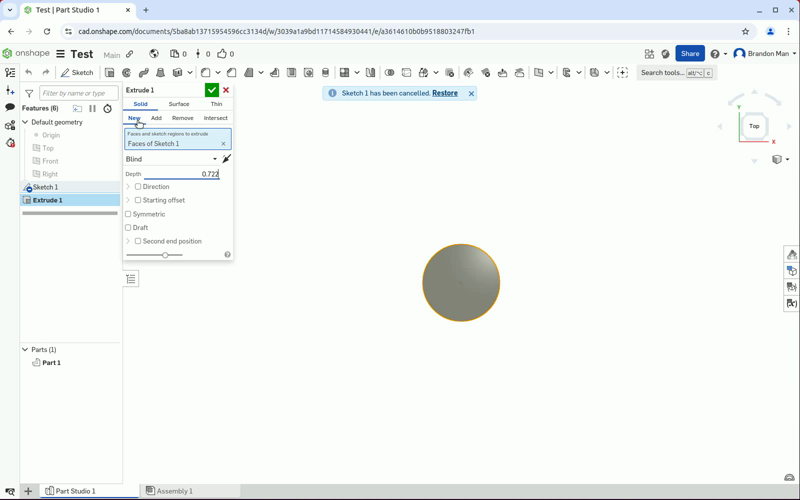
key(enter)
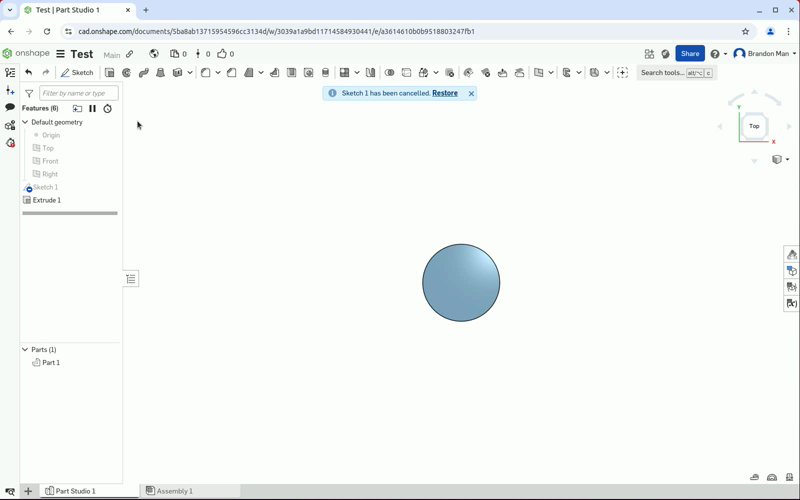
key(shift+h)
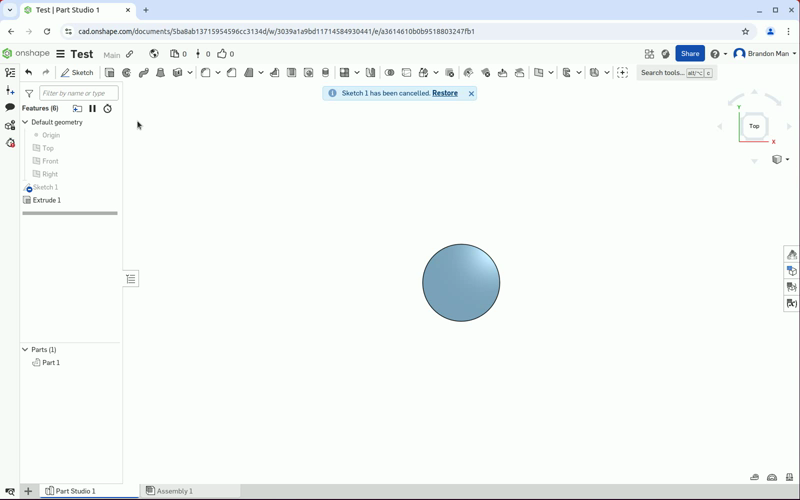
key(shift+h)
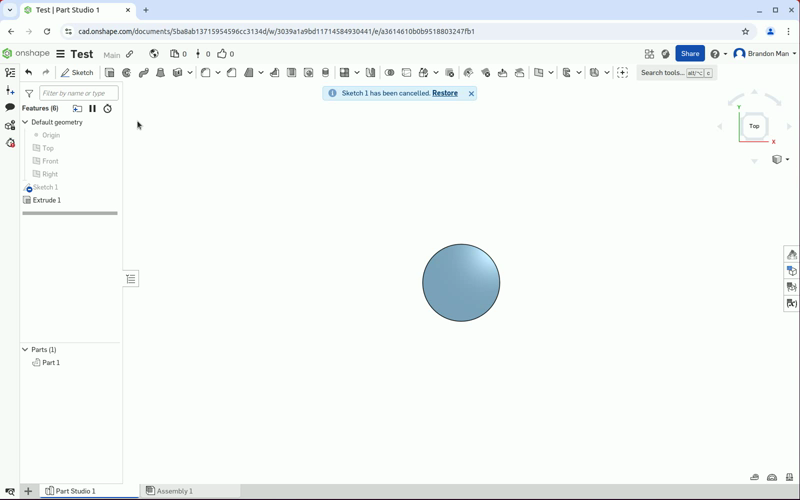
mouse_move(73, 189)
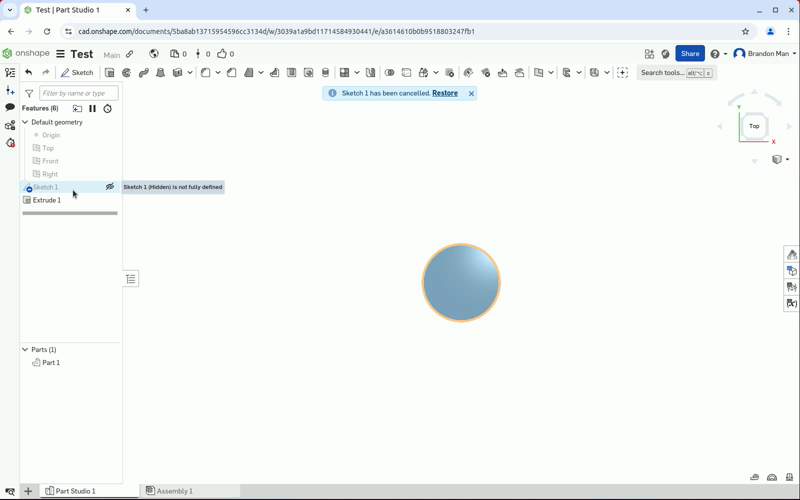
click(73, 189)
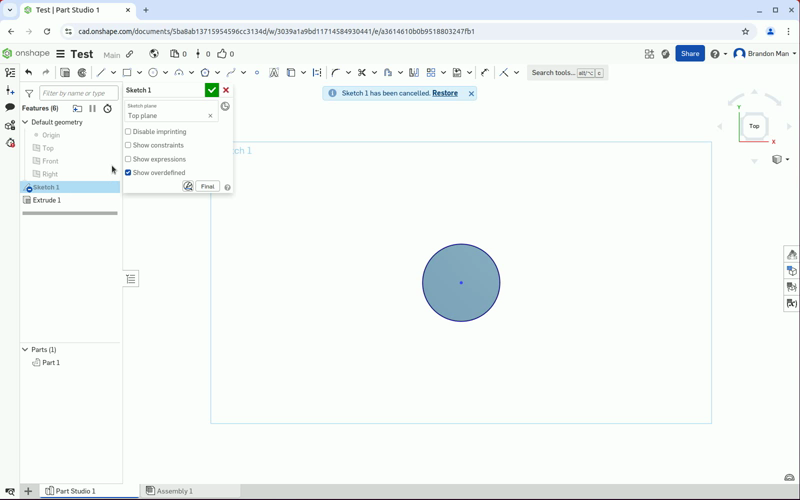
mouse_move(229, 92)
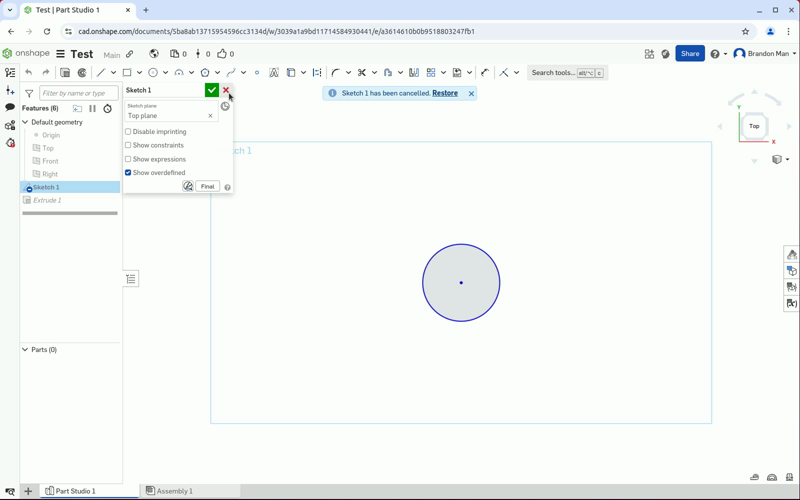
click(229, 92)
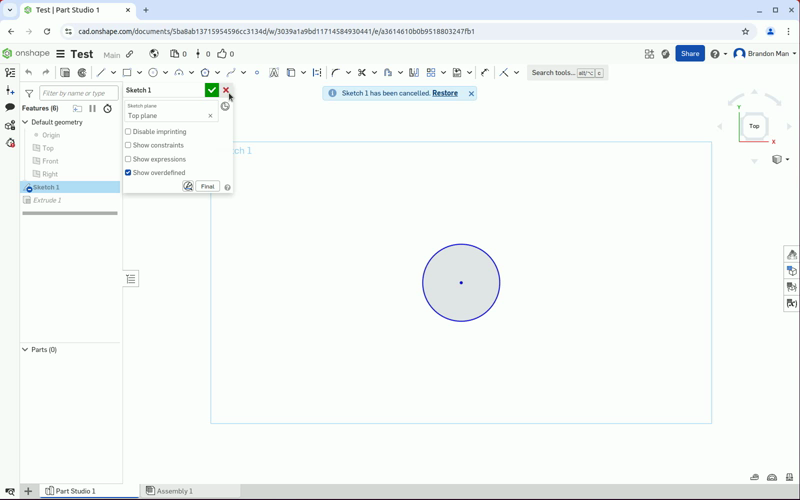
key(shift+s)
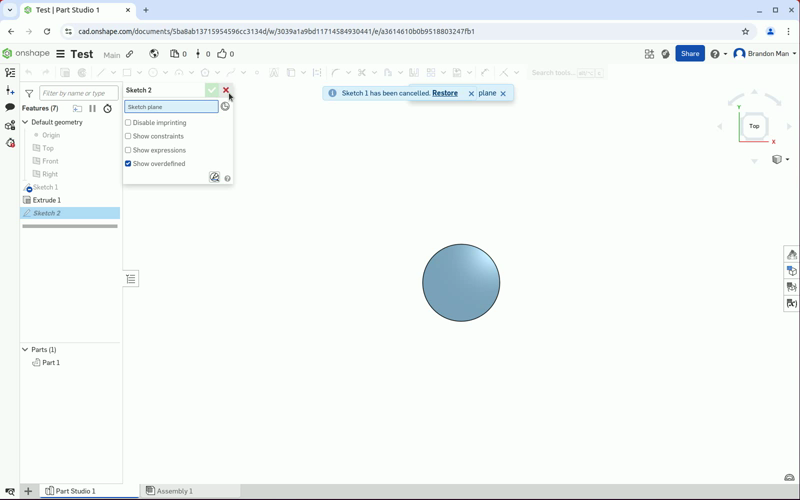
mouse_move(73, 150)
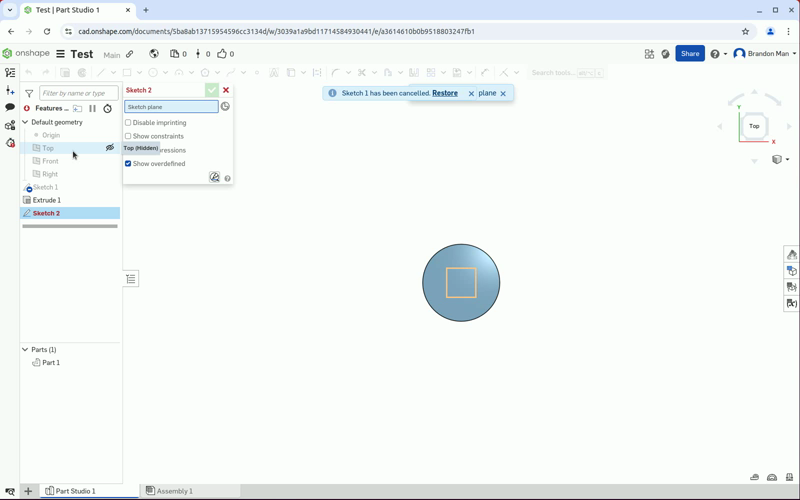
click(73, 150)
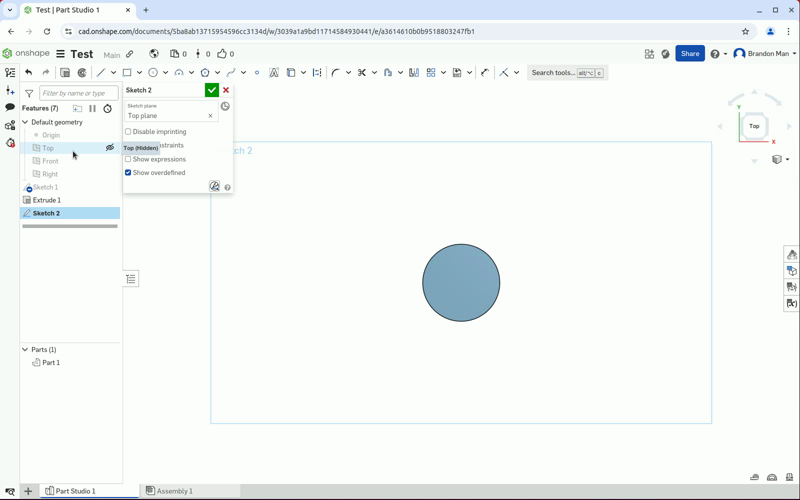
mouse_move(73, 352)
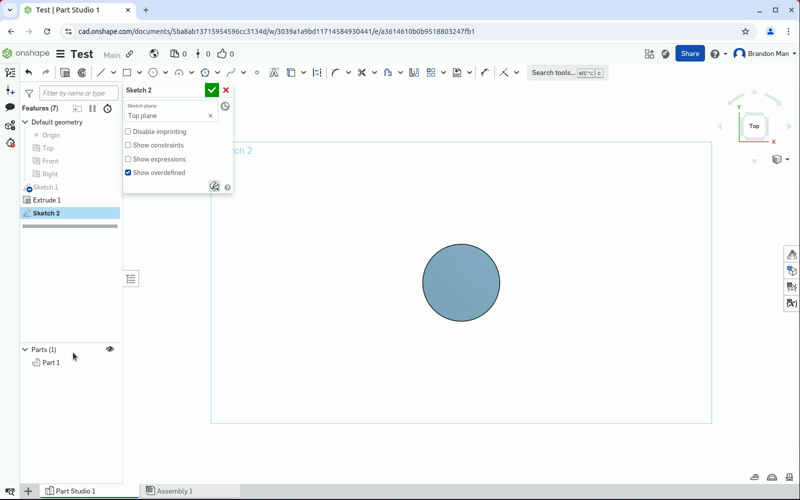
key(y)
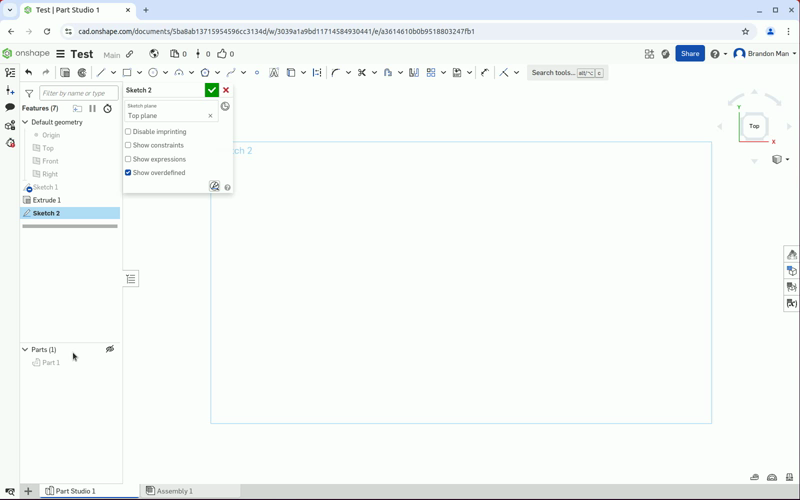
key(c)
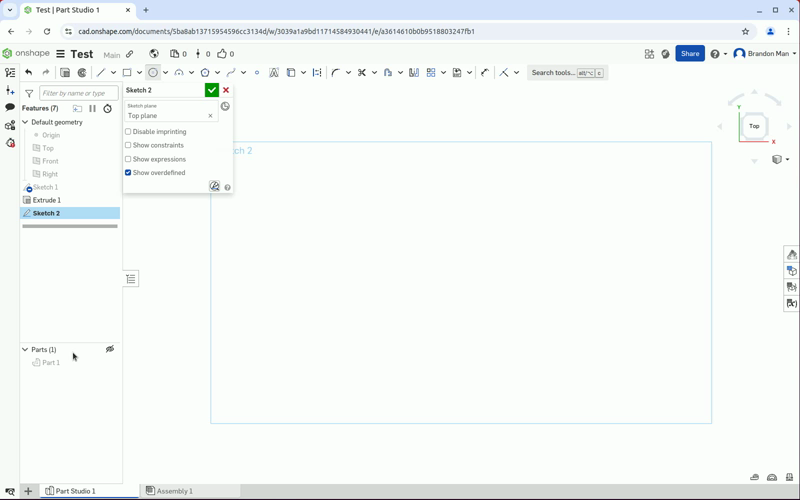
key_down(shift)
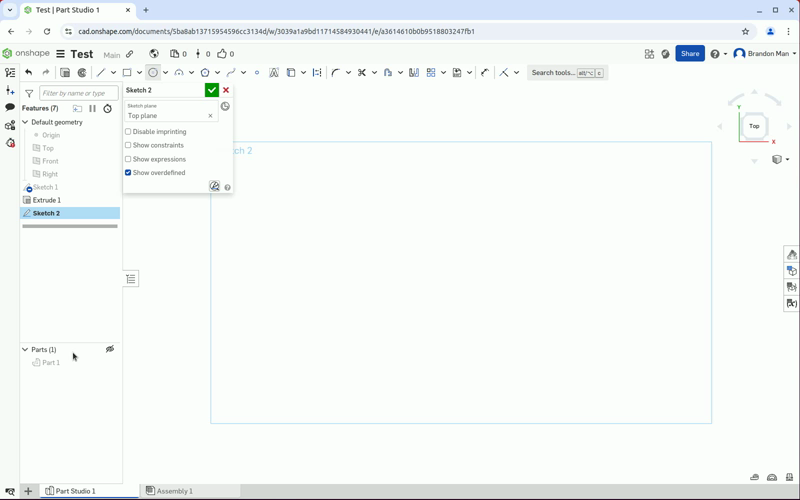
mouse_move(461, 282)
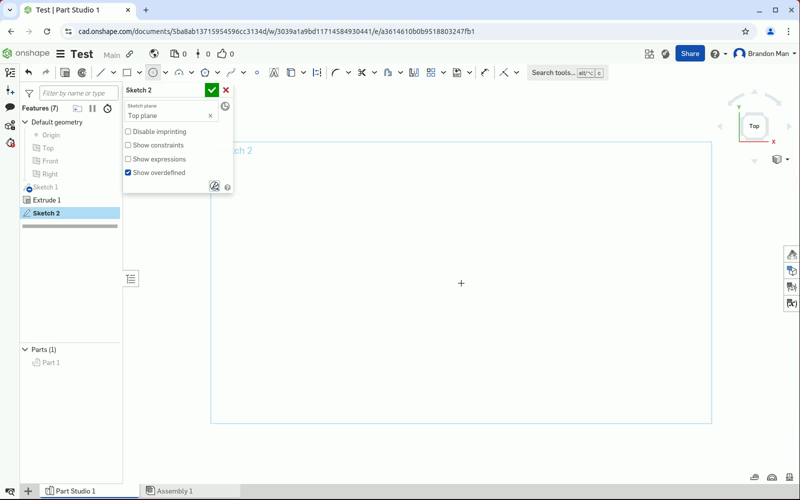
click(461, 282)
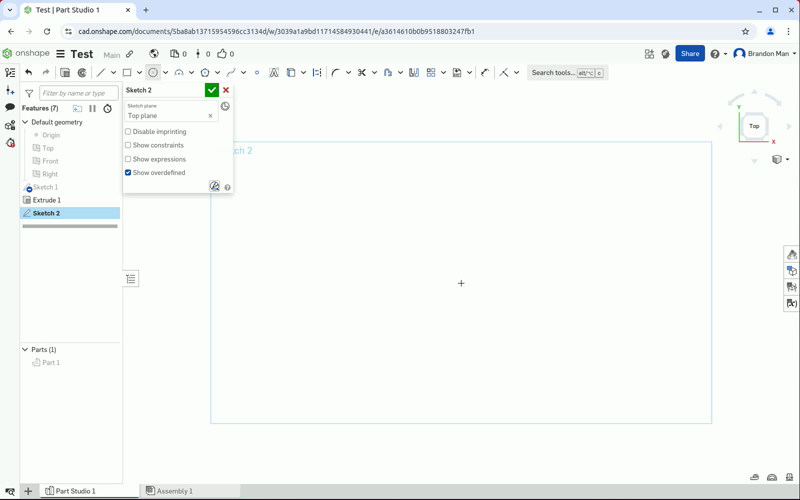
key_up(shift)
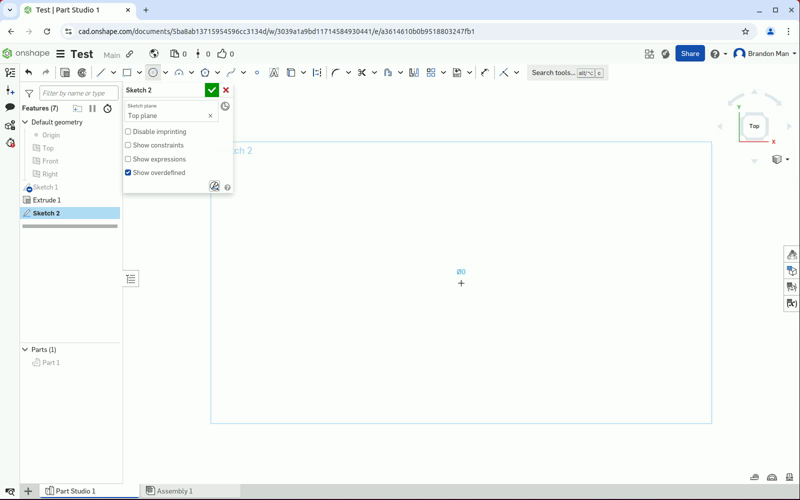
mouse_move(503, 282)
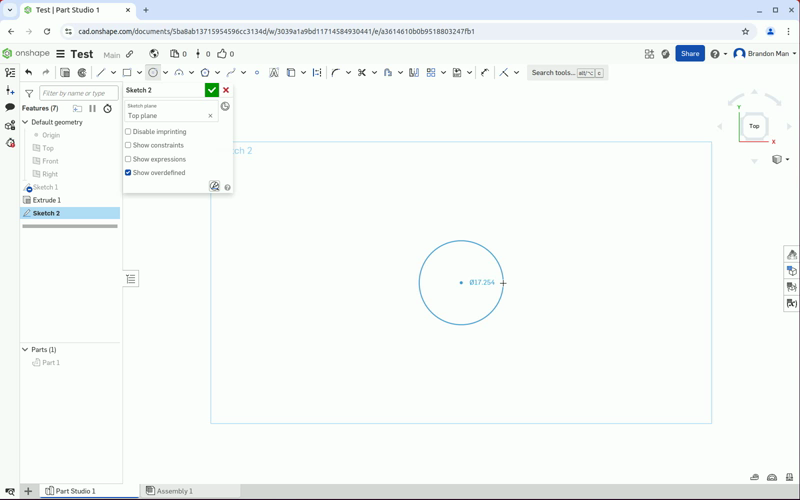
click(503, 282)
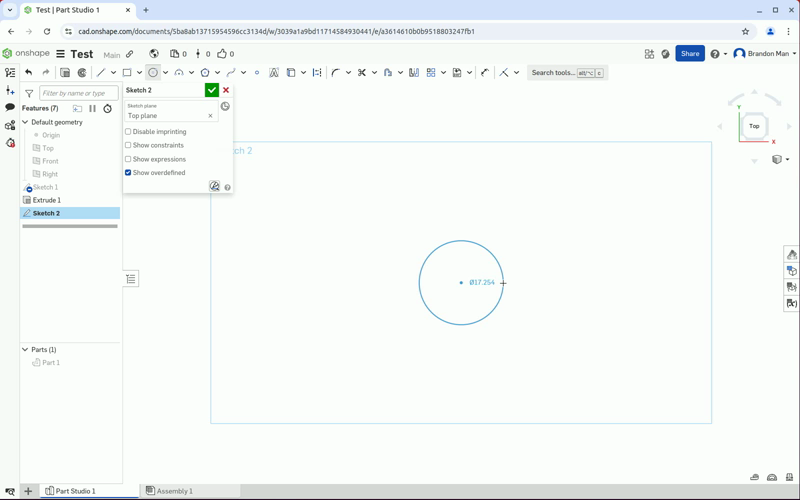
key(esc)
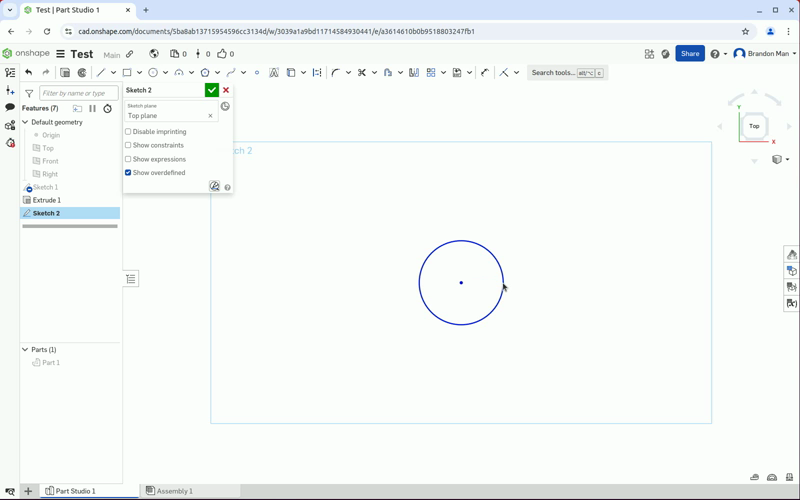
key(c)
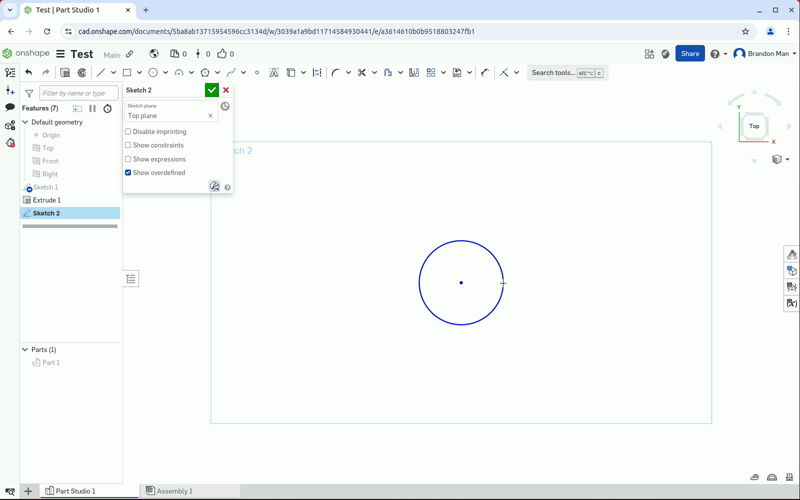
key_down(shift)
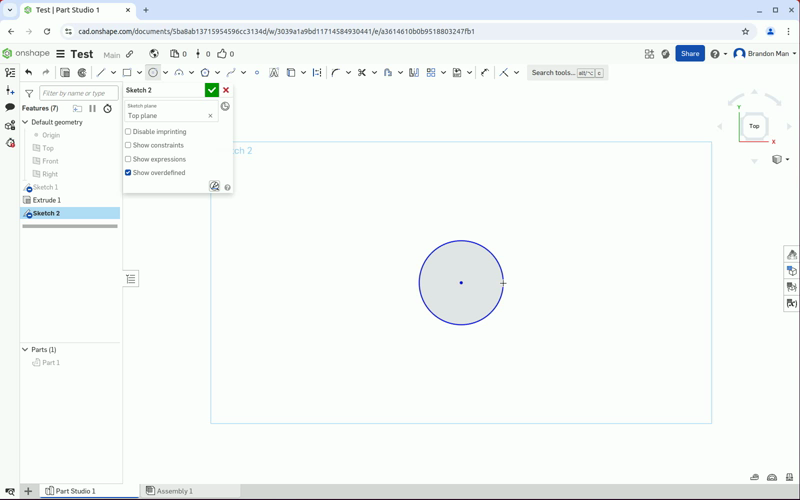
mouse_move(461, 282)
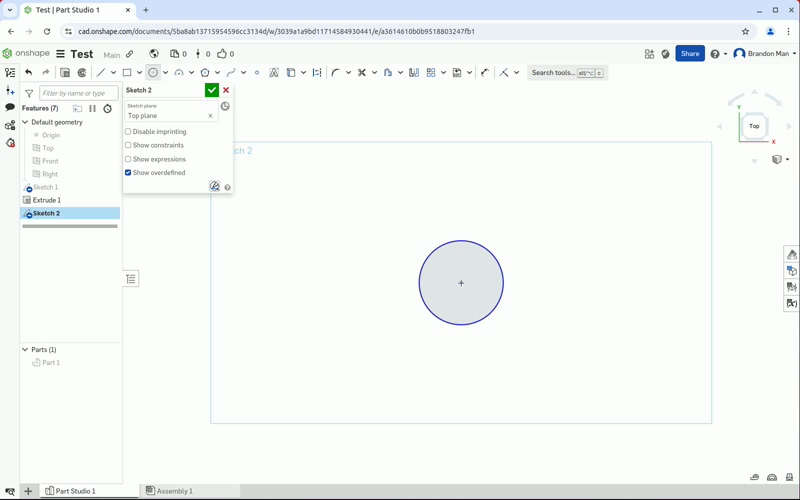
click(461, 282)
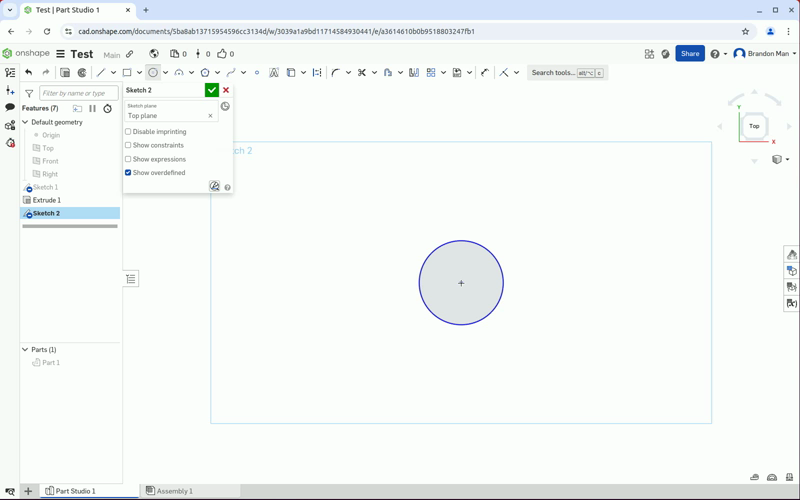
key_up(shift)
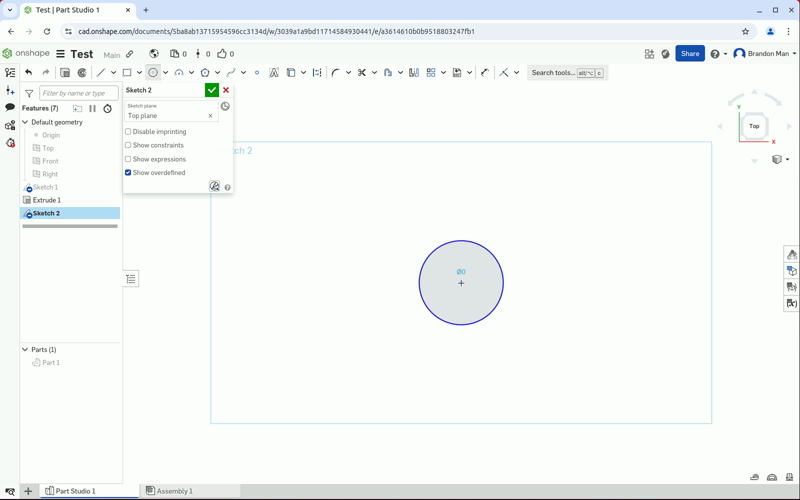
mouse_move(498, 282)
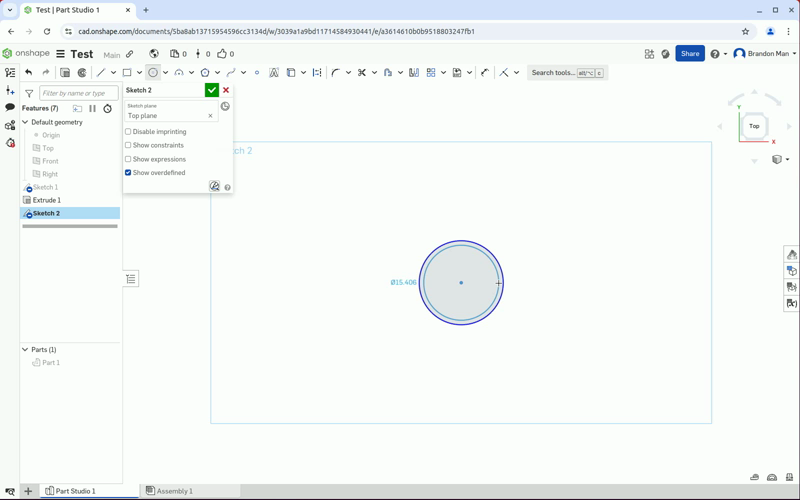
click(498, 282)
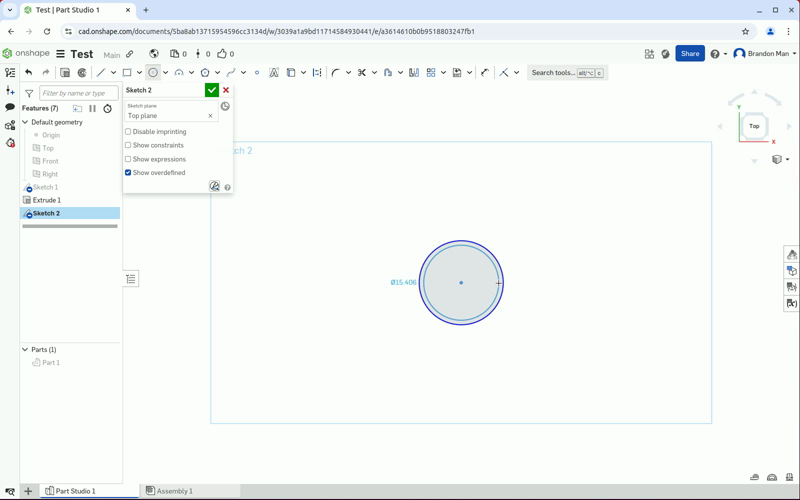
key(esc)
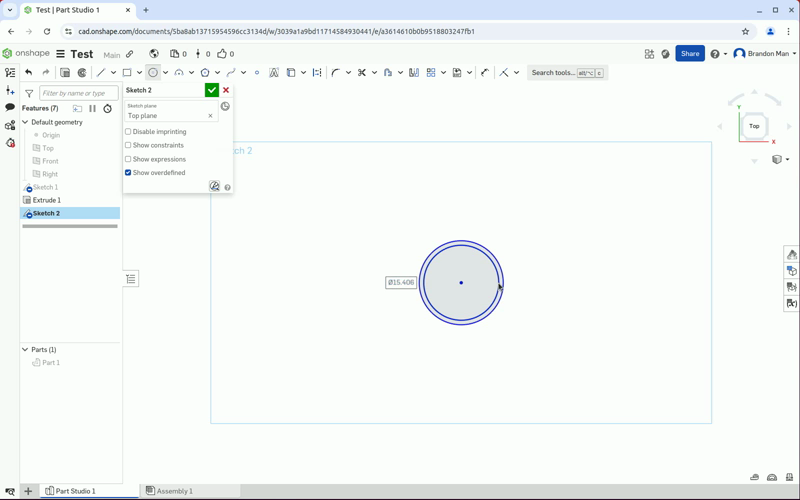
mouse_move(496, 266)
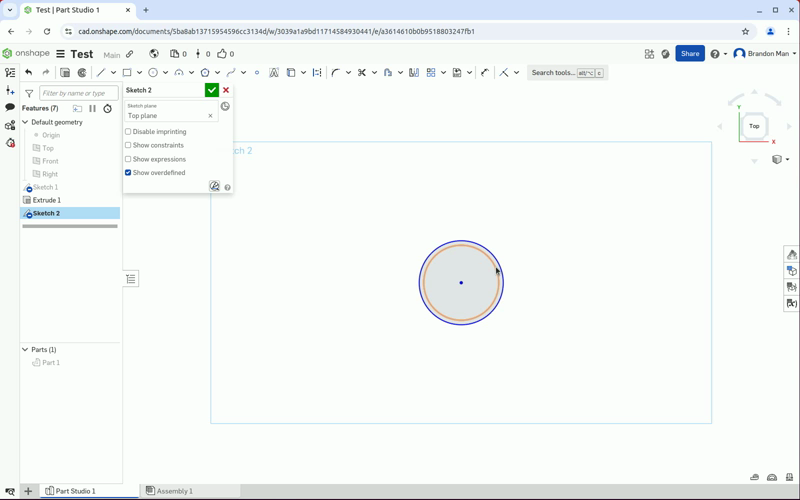
scroll(6)
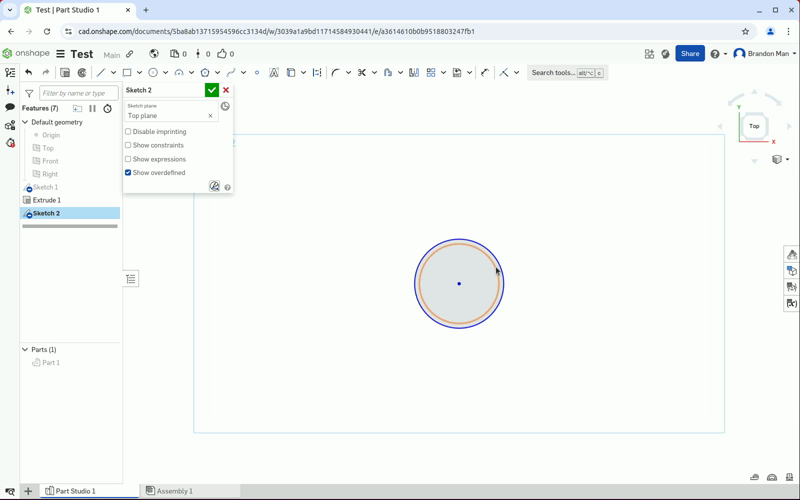
scroll(6)
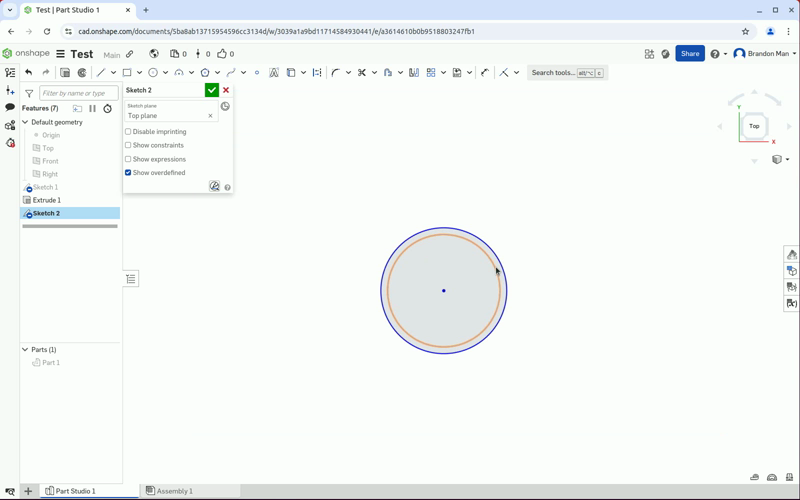
scroll(6)
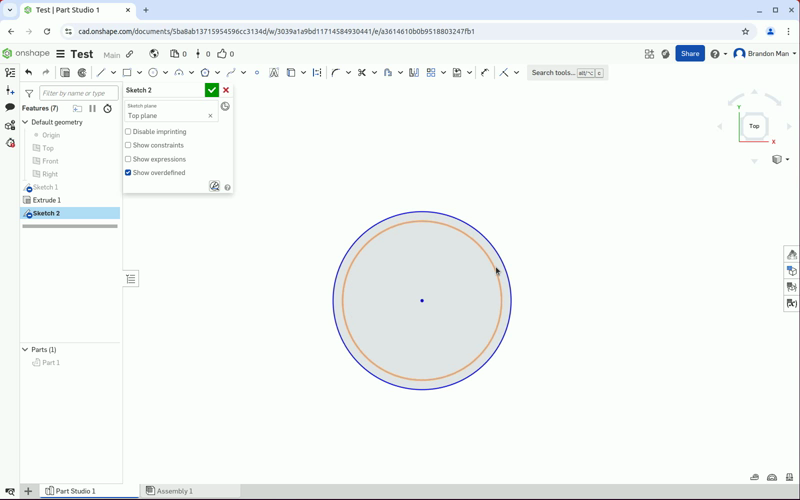
scroll(6)
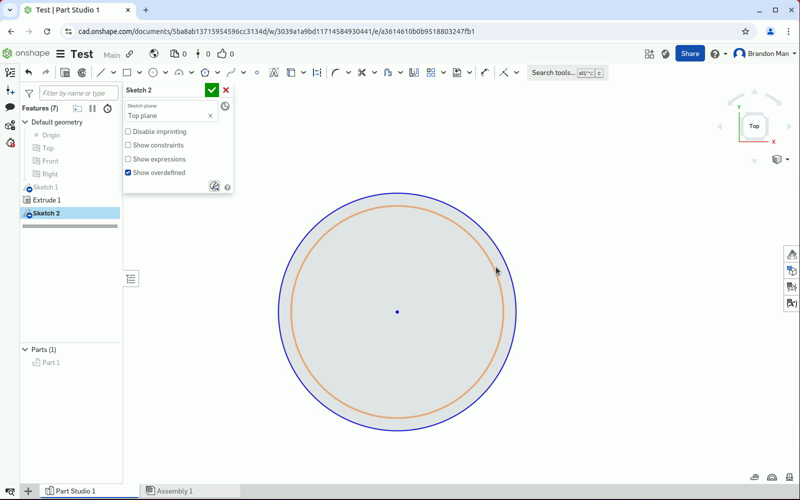
scroll(6)
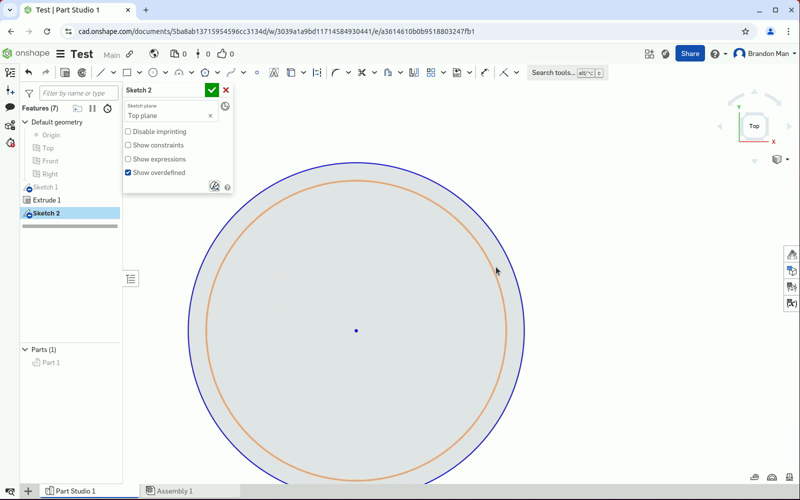
scroll(6)
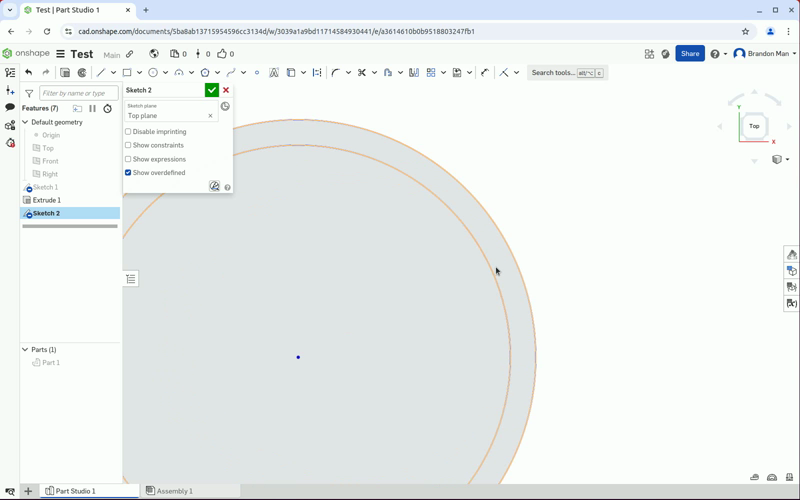
scroll(6)
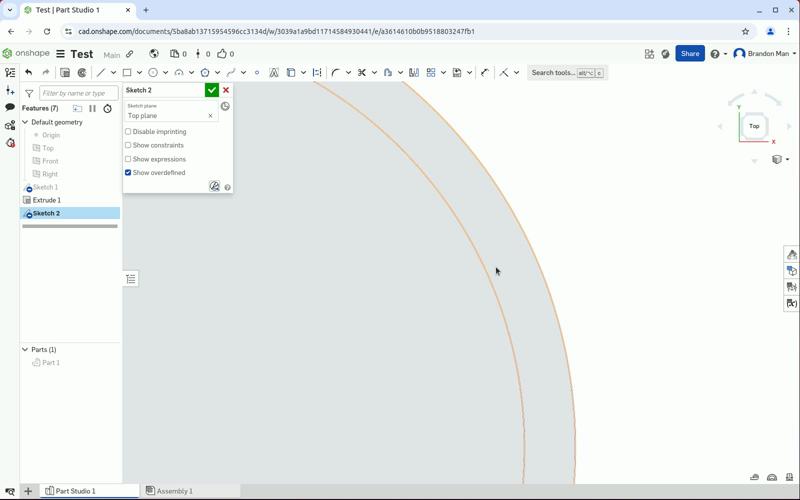
click(496, 266)
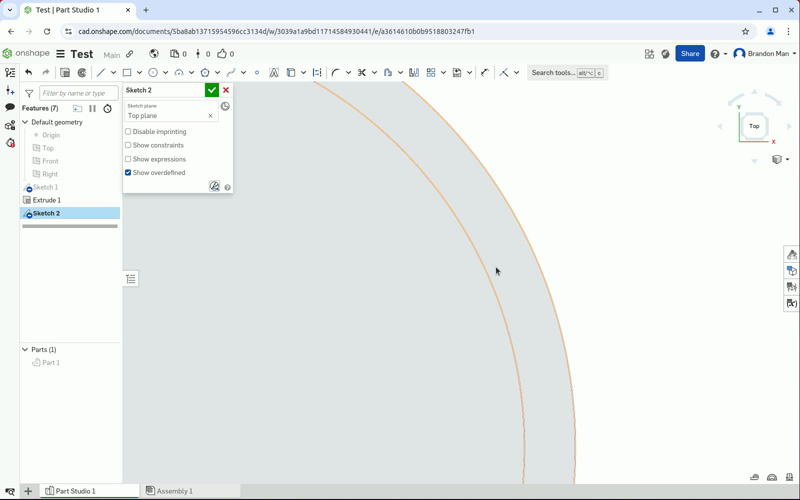
scroll(-6)
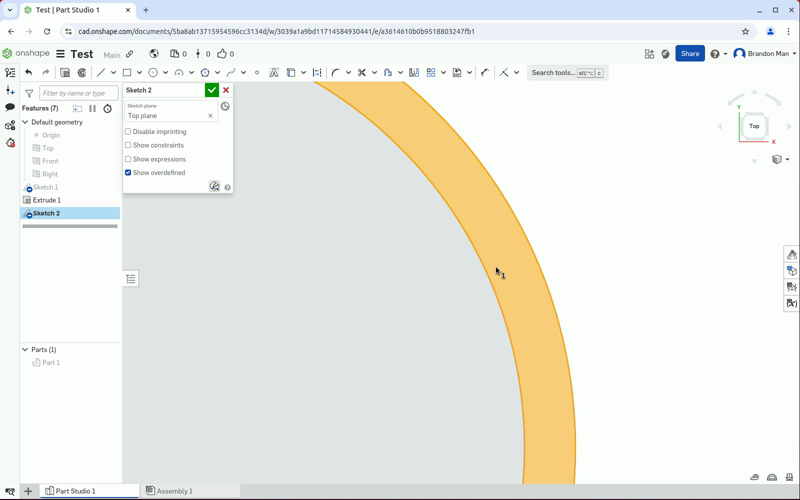
scroll(-6)
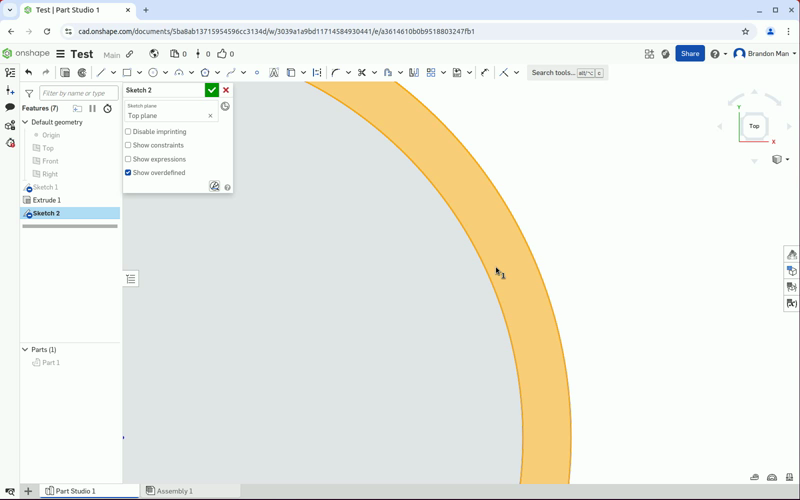
scroll(-6)
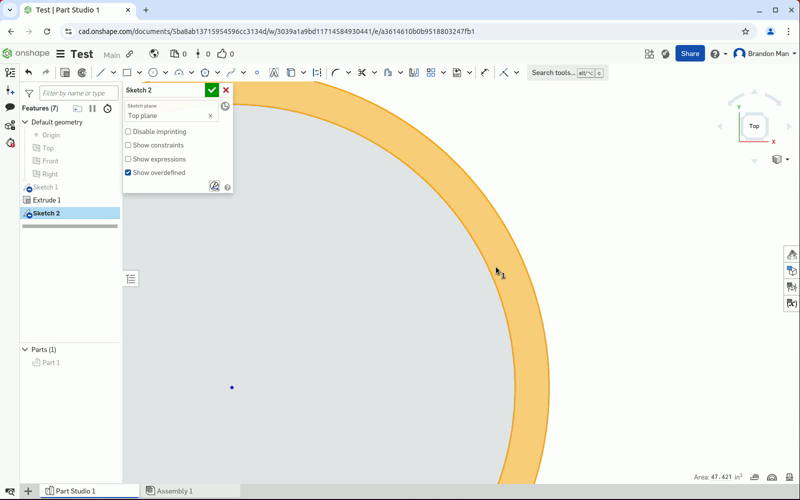
scroll(-6)
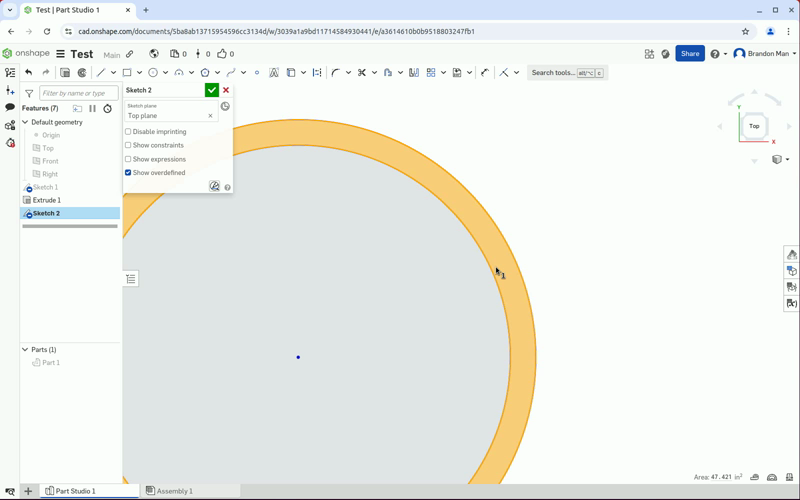
scroll(-6)
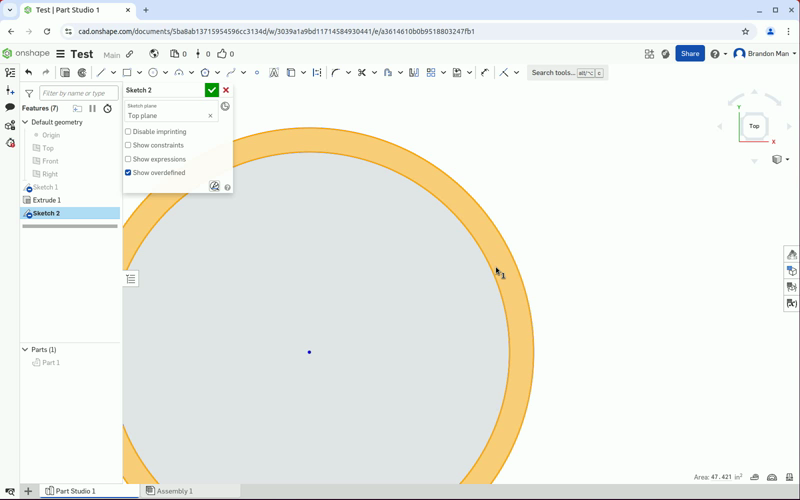
scroll(-6)
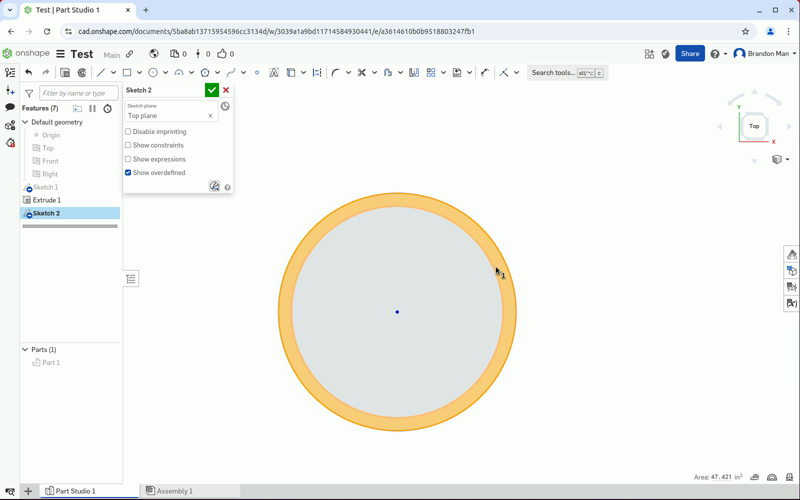
scroll(-6)
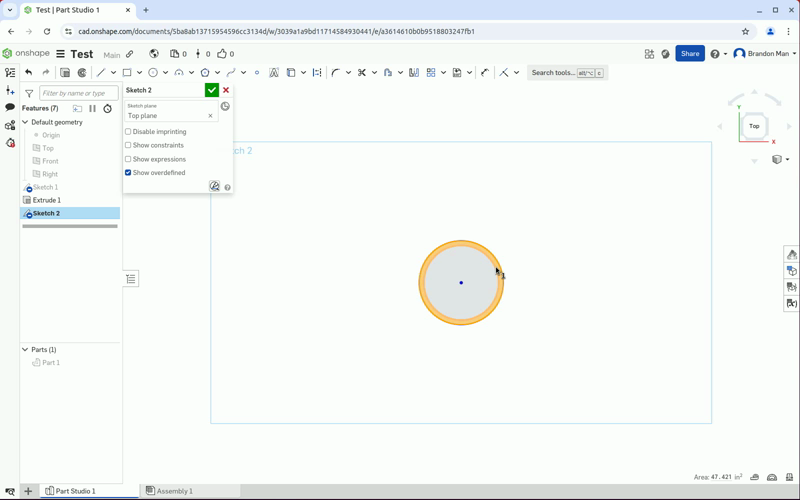
mouse_move(73, 352)
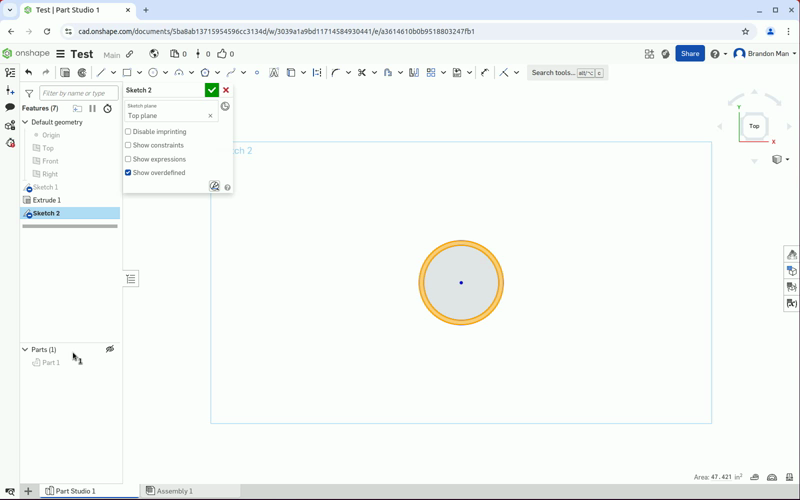
key(shift+y)
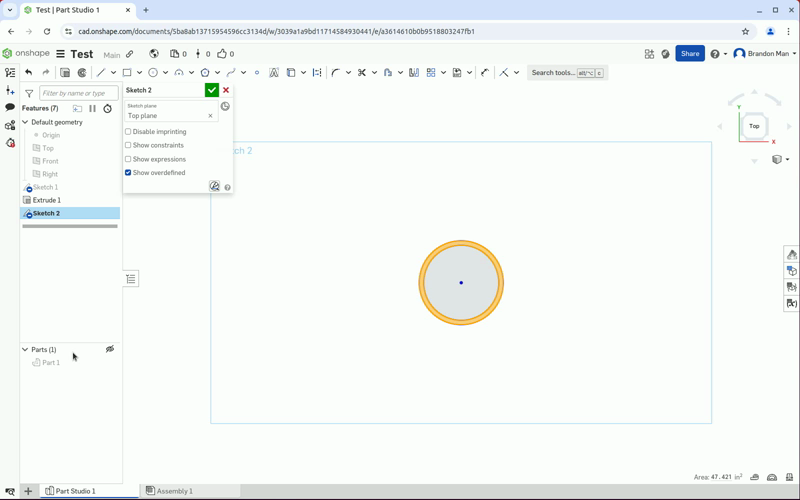
key(shift+e)
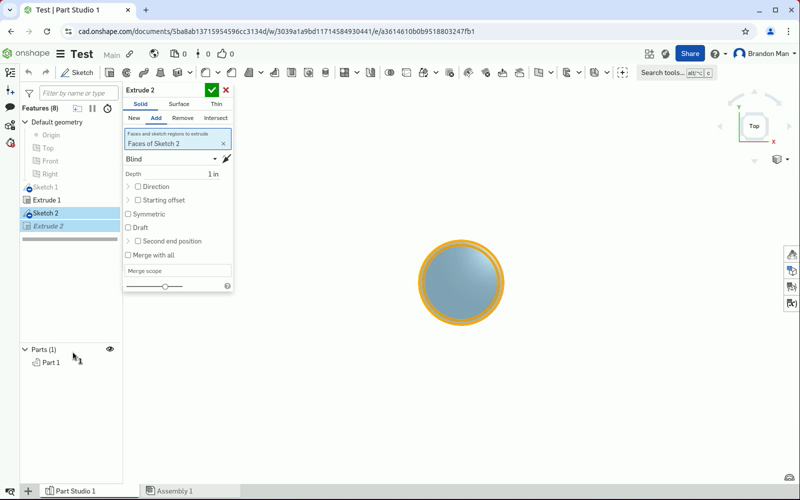
mouse_move(143, 106)
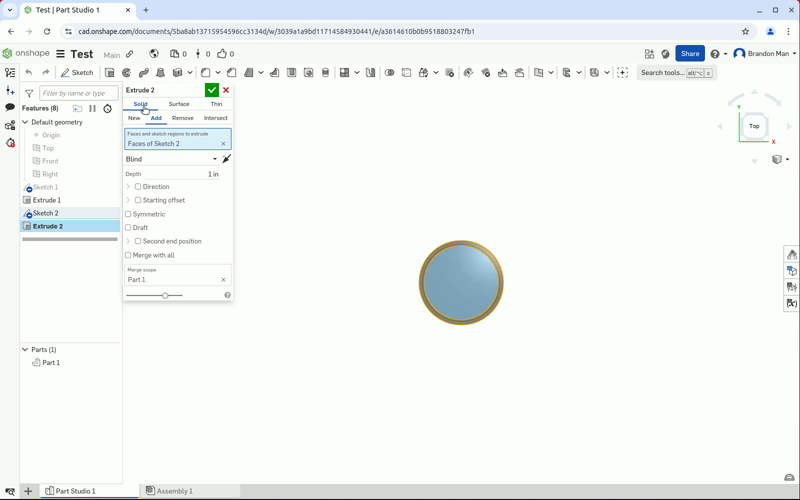
click(143, 106)
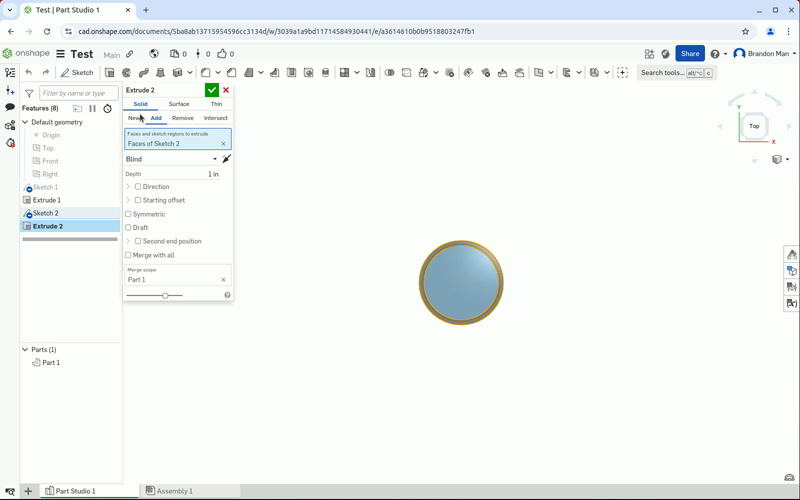
mouse_move(137, 120)
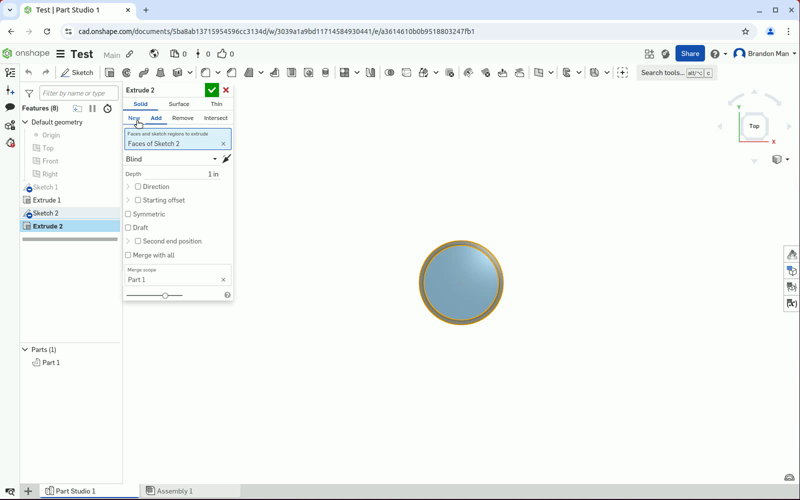
click(137, 120)
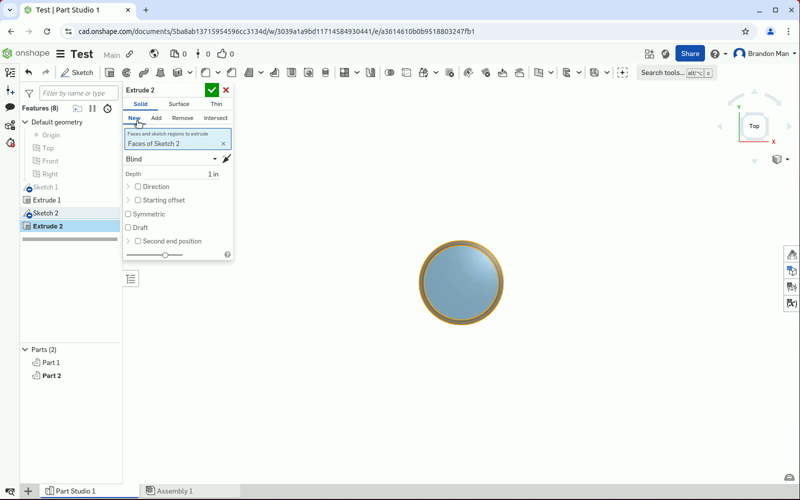
key(tab, 4)
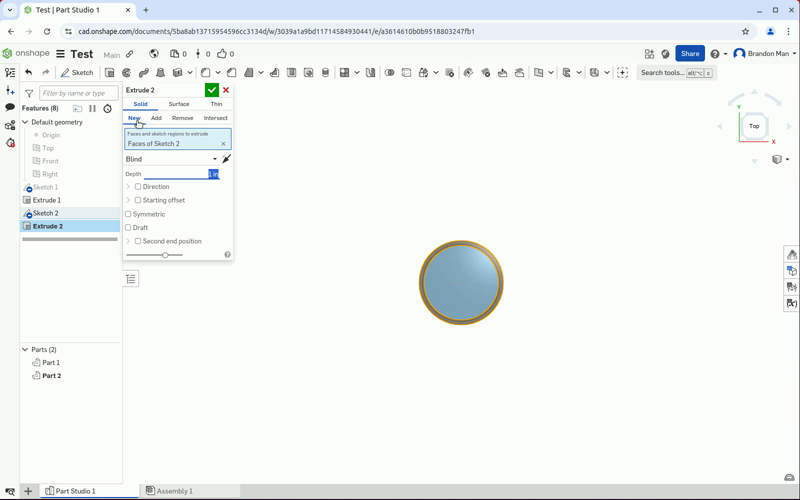
text(23.108)
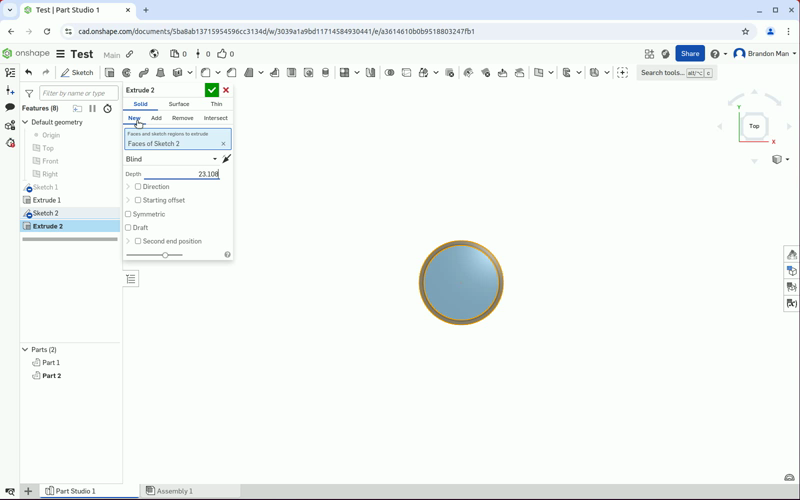
key(enter)
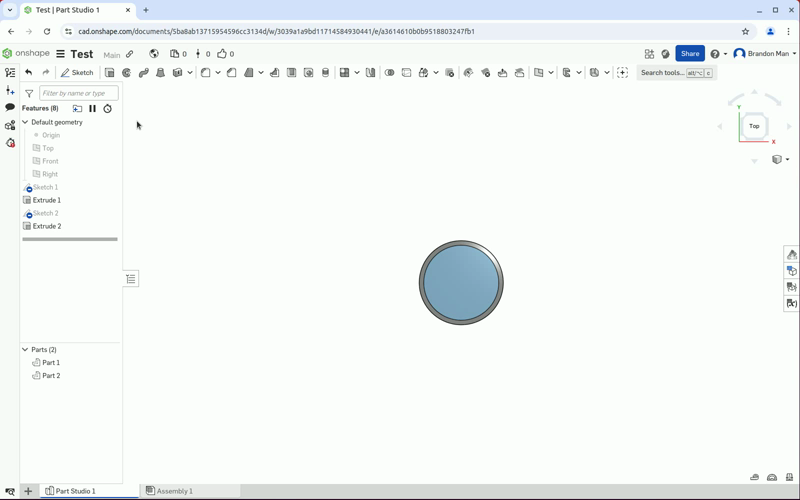
key(shift+h)
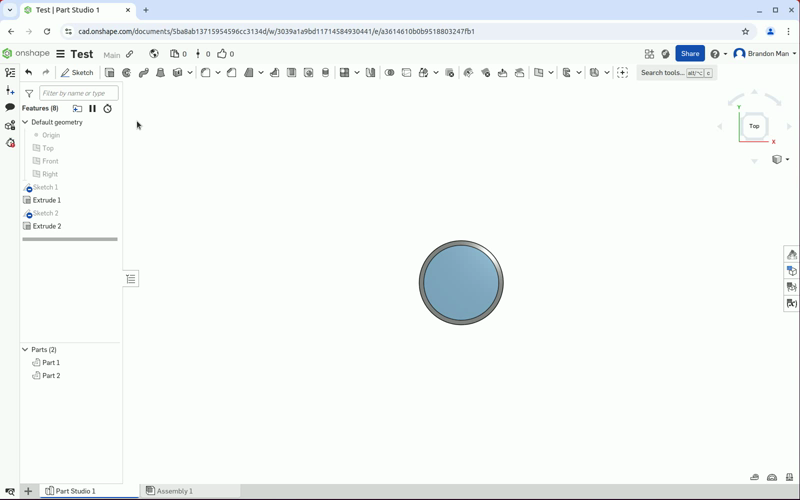
key(shift+h)
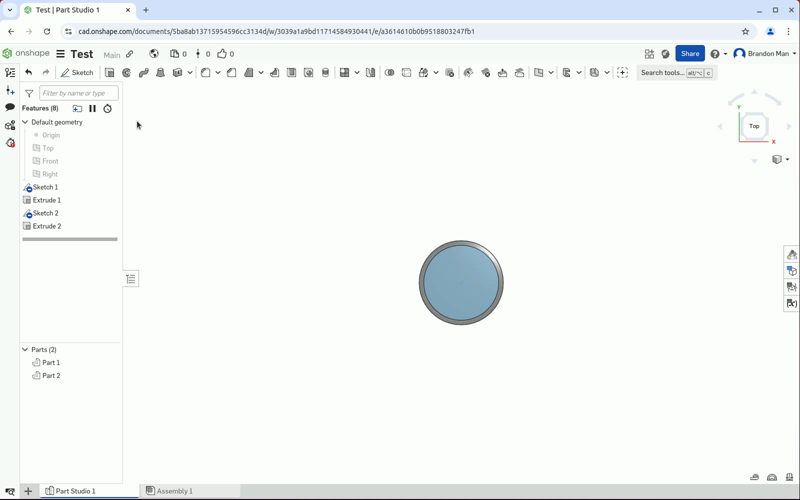
key(shift+7)
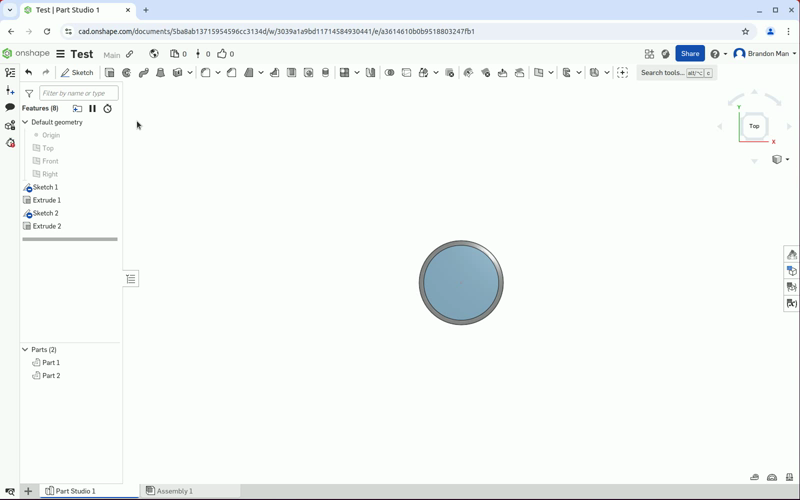
key(up, 3)
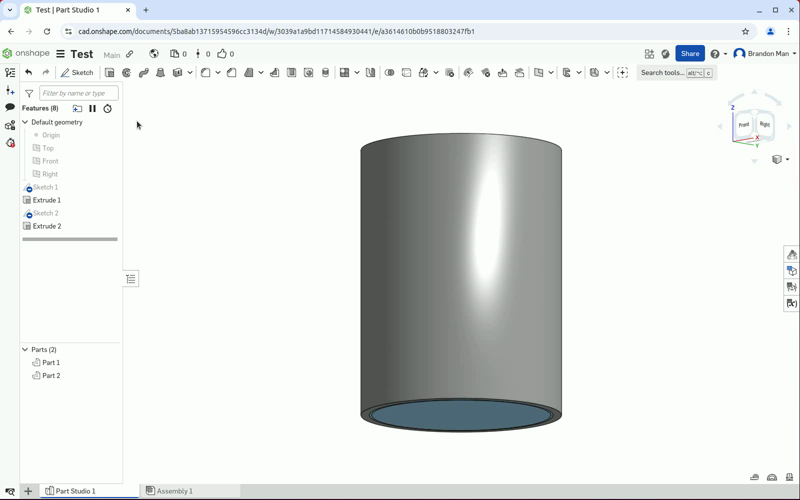
key(left, 3)
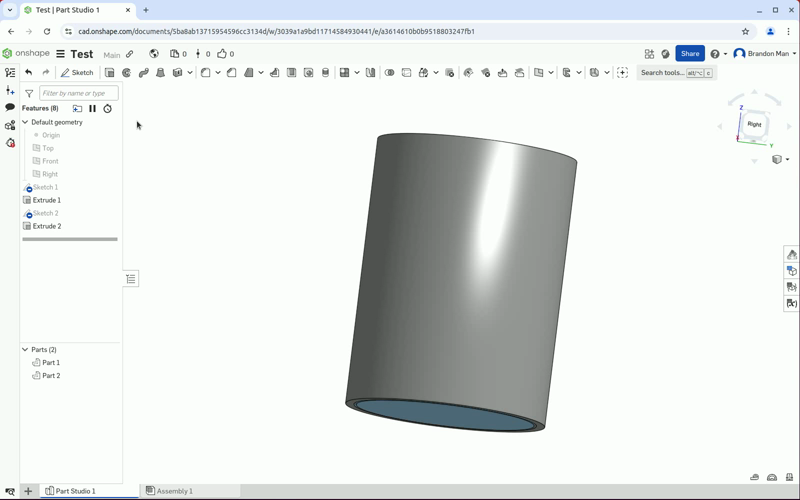
key(right, 3)
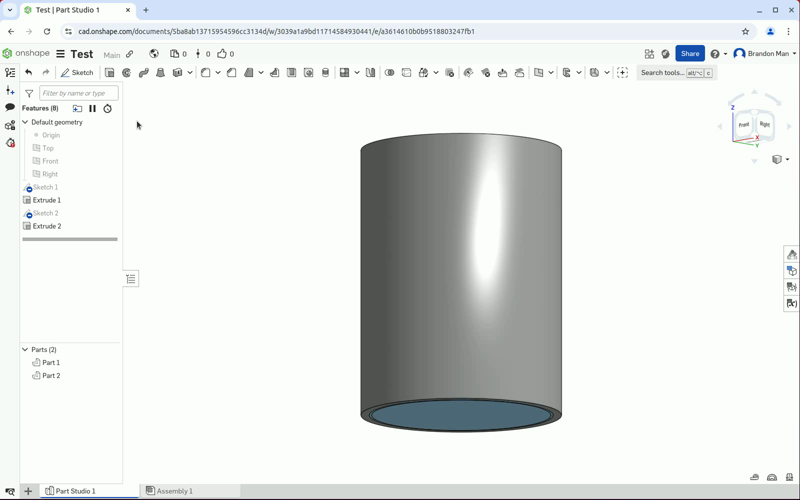
key(down, 3)
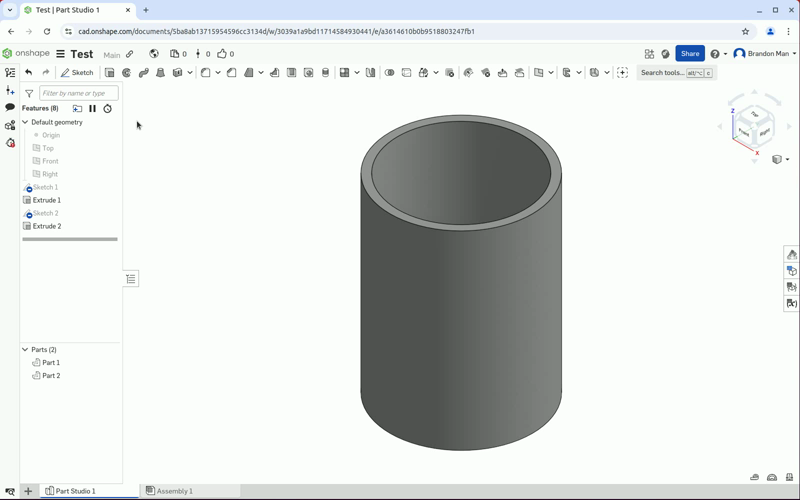
mouse_move(73, 189)
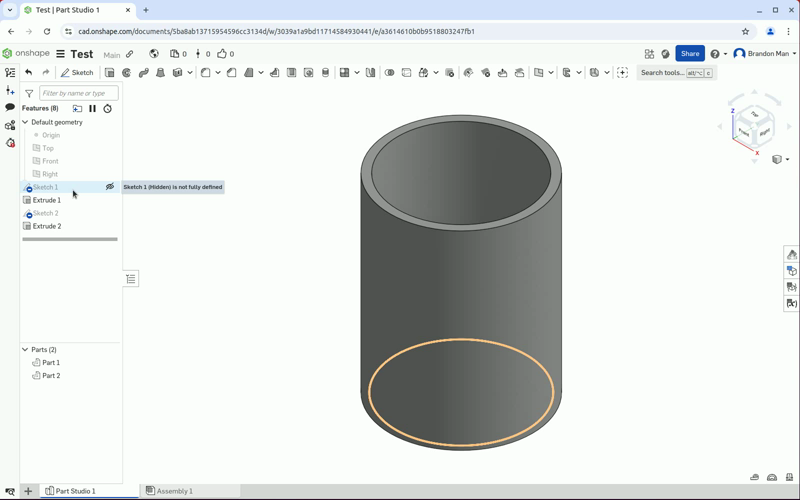
click(73, 189)